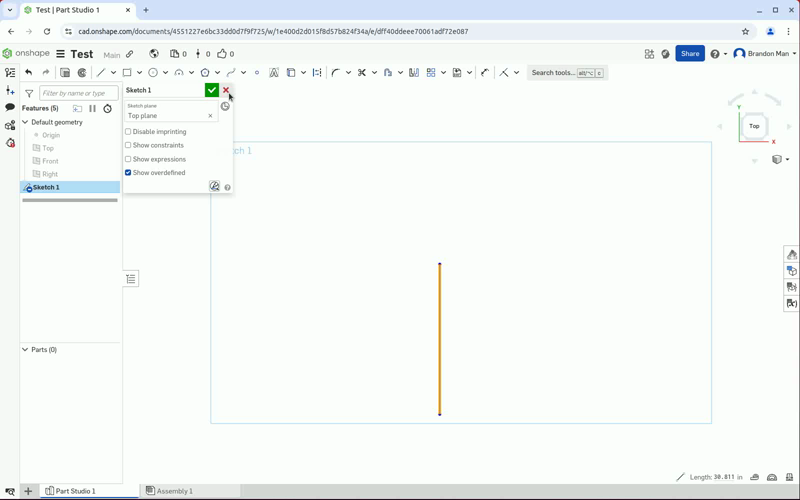
key(shift+h)
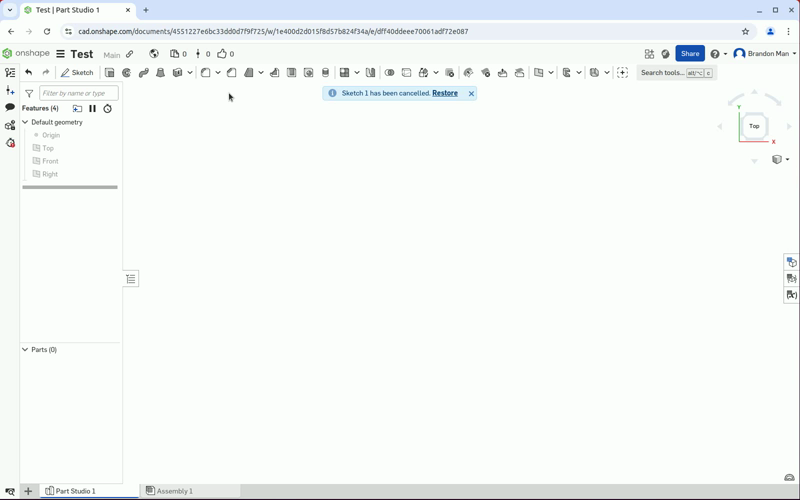
mouse_move(73, 352)
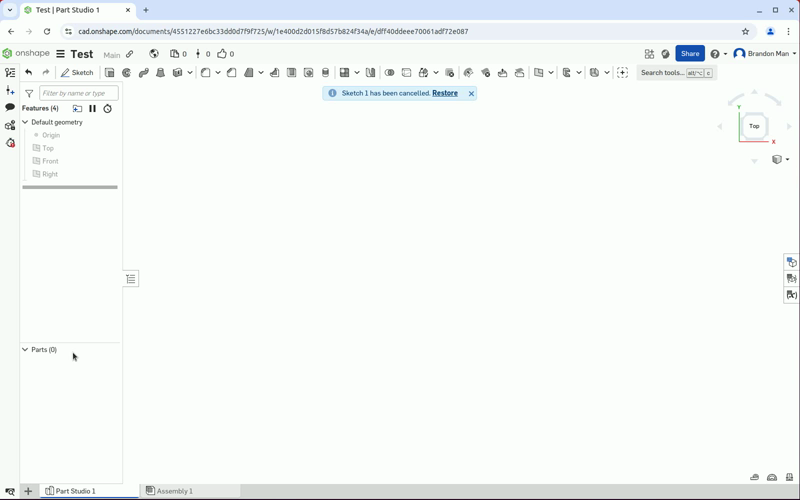
key(y)
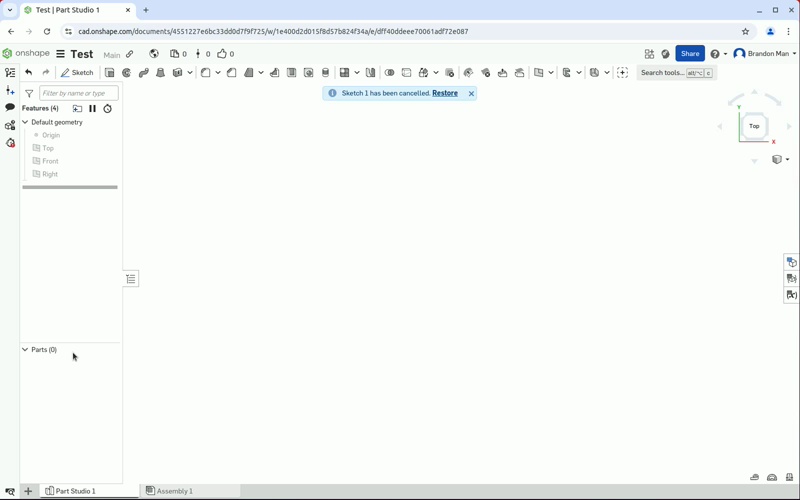
key(shift+p)
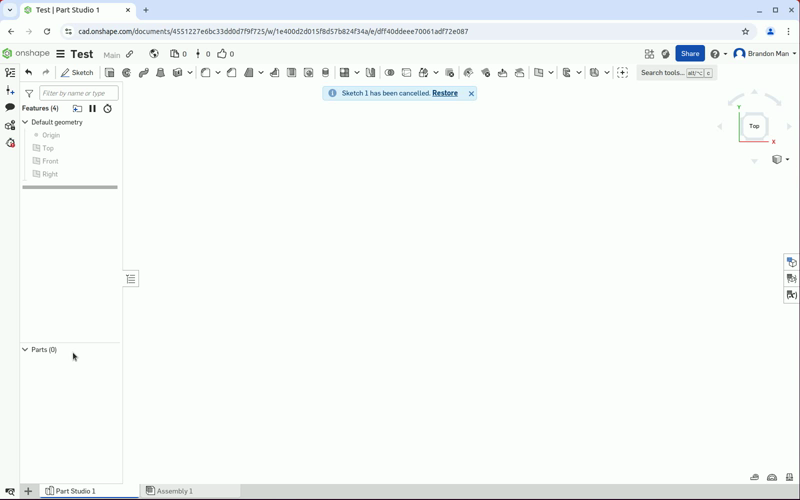
key(space)
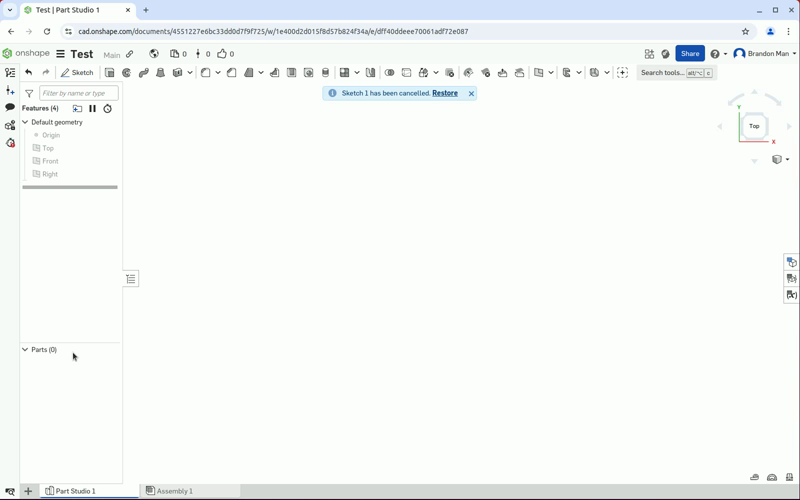
key_down(shift)
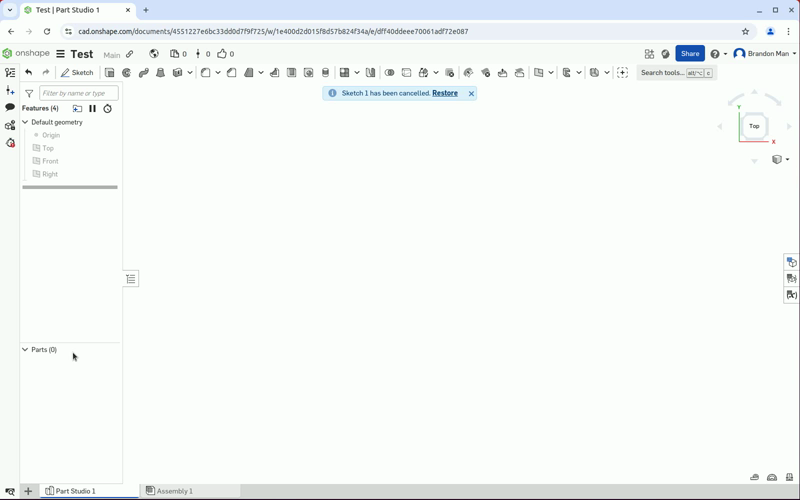
key(up)
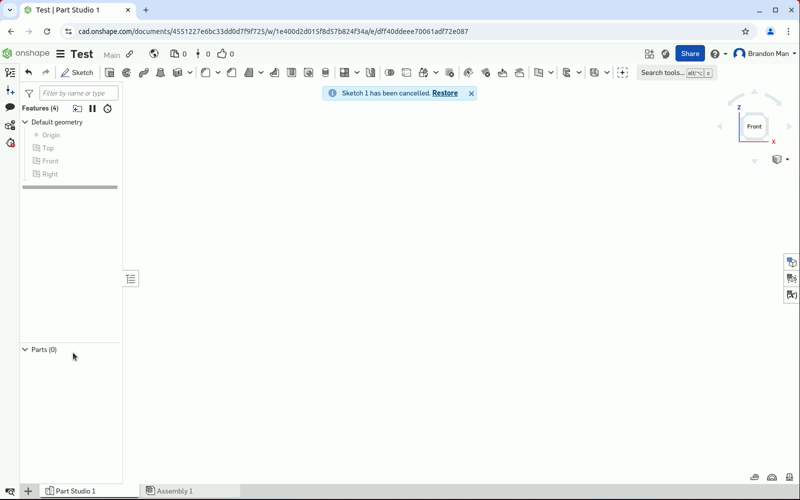
key_up(shift)
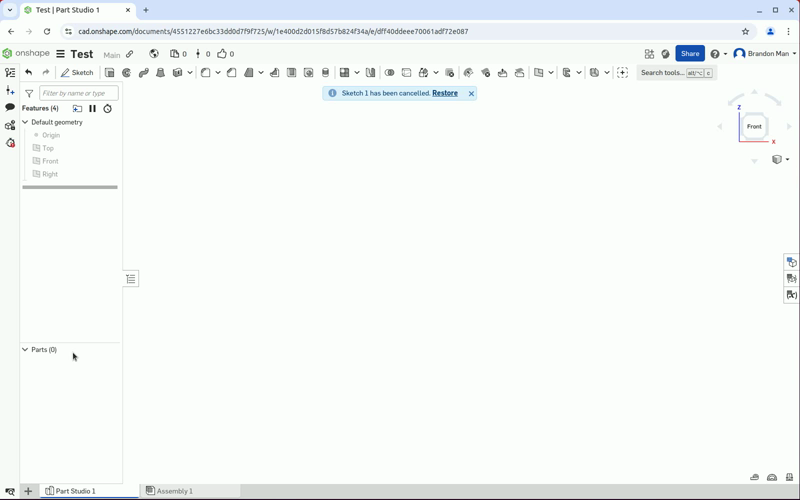
key(space)
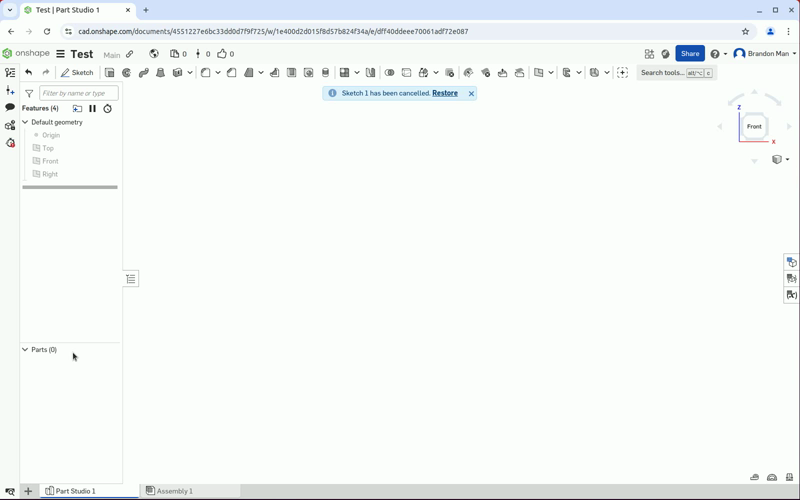
key_down(shift)
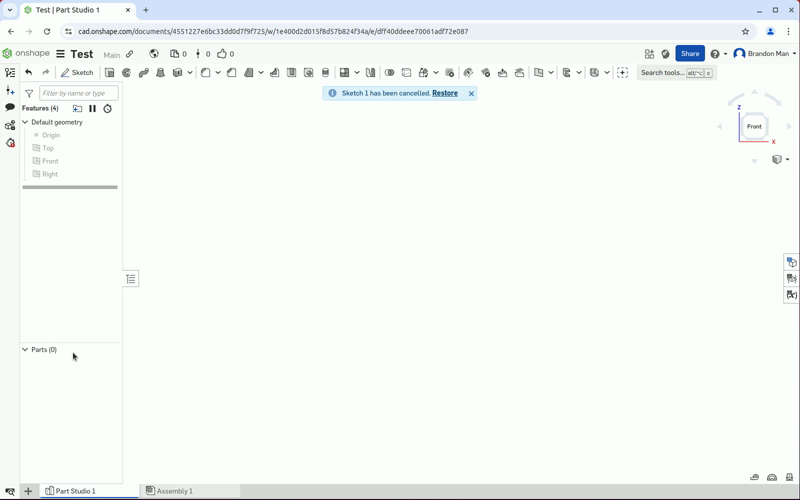
key(left)
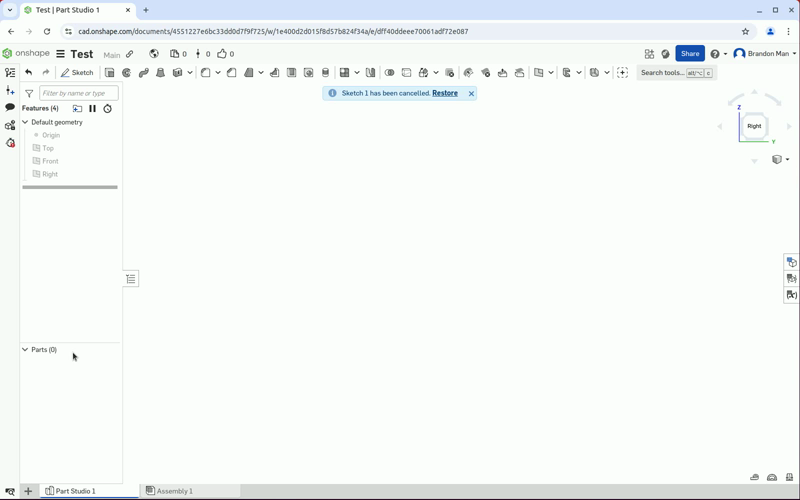
key_up(shift)
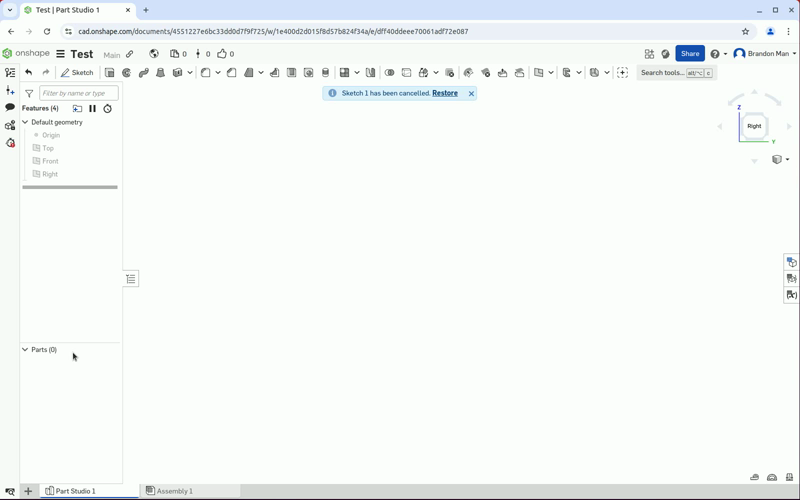
mouse_move(73, 352)
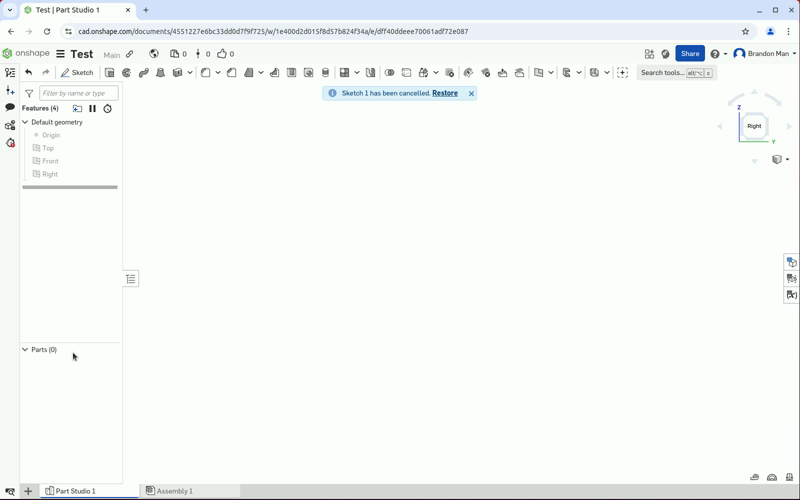
key(shift+y)
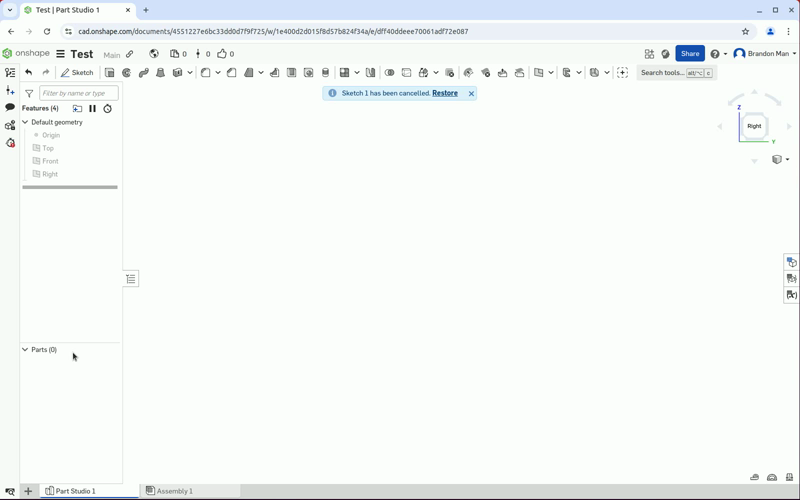
key(shift+s)
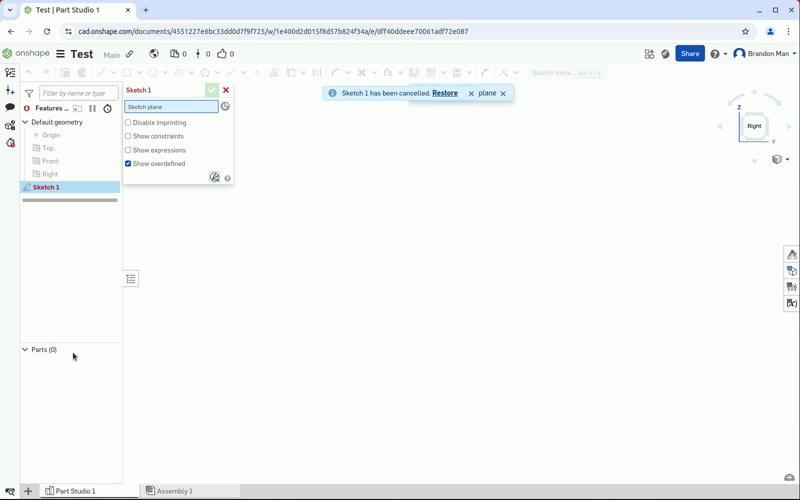
mouse_move(73, 176)
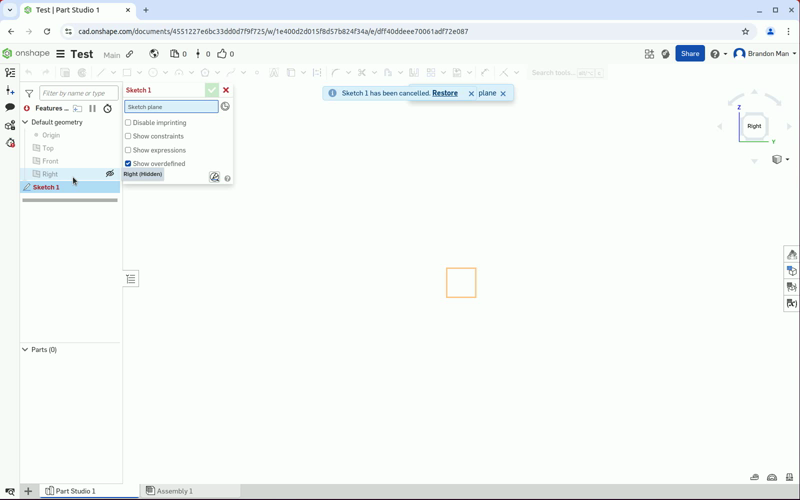
click(73, 176)
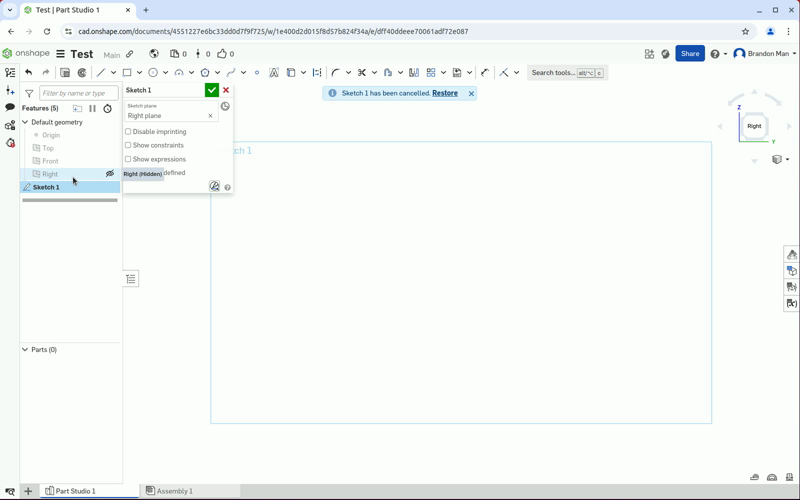
mouse_move(73, 352)
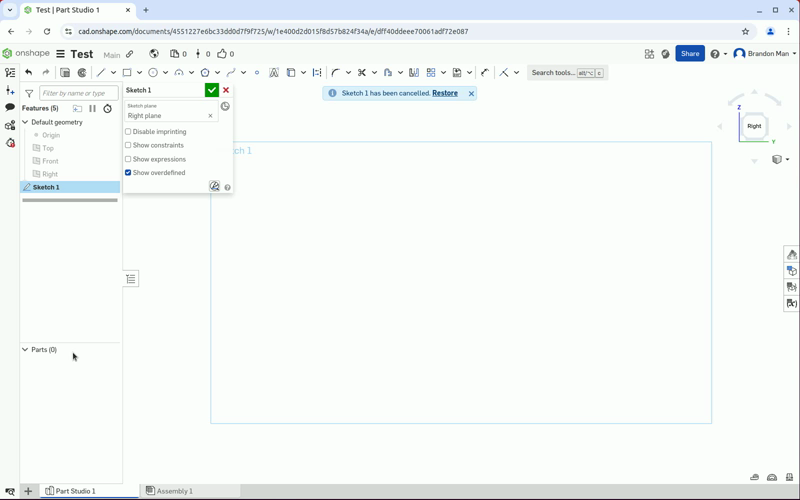
key(y)
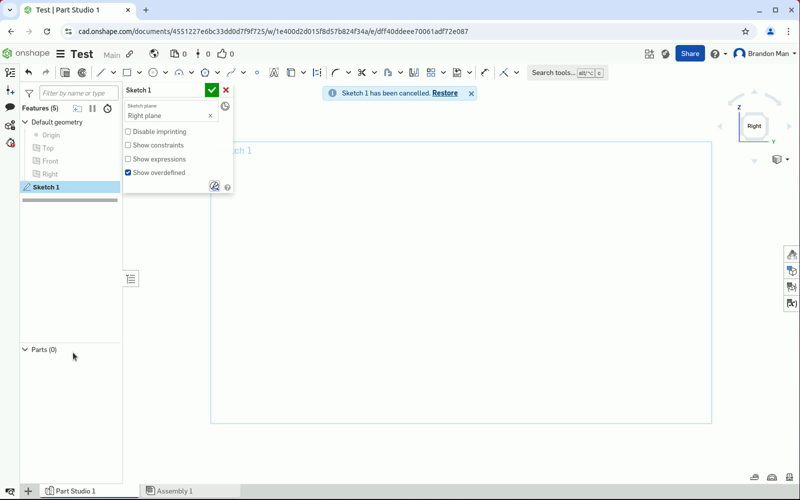
key(l)
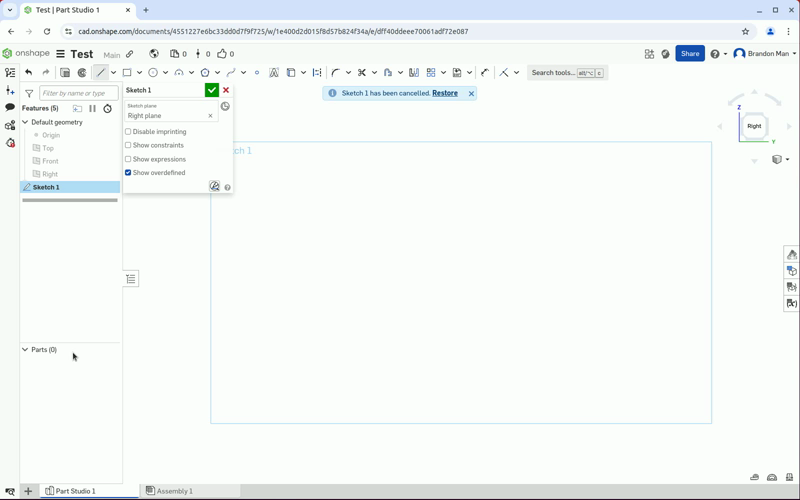
key_down(shift)
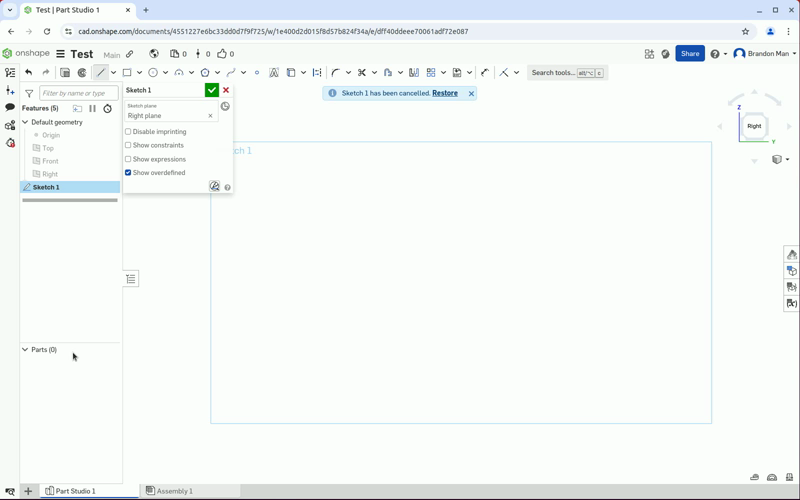
mouse_move(460, 282)
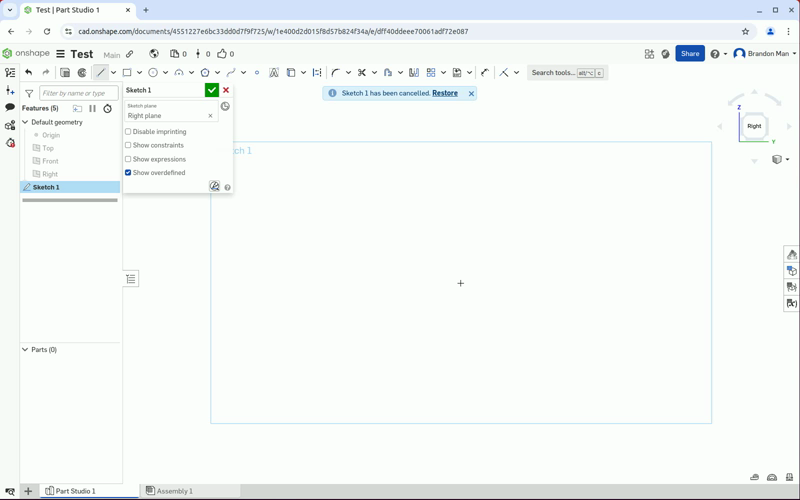
click(460, 282)
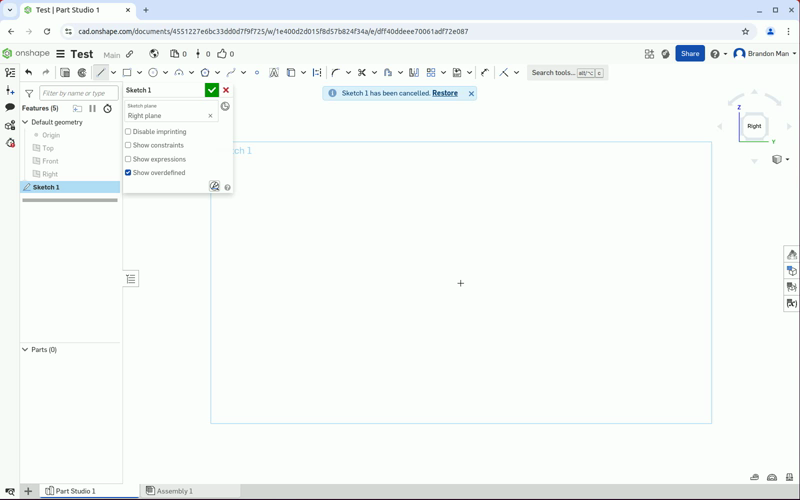
key_up(shift)
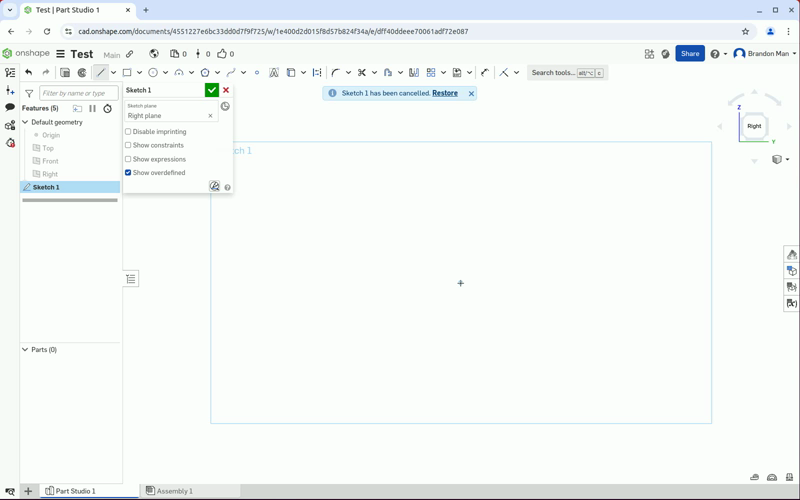
key_down(shift)
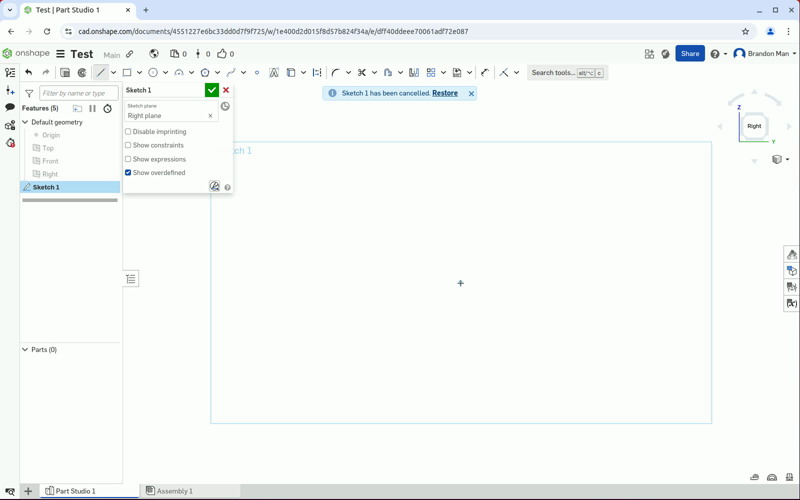
mouse_move(525, 282)
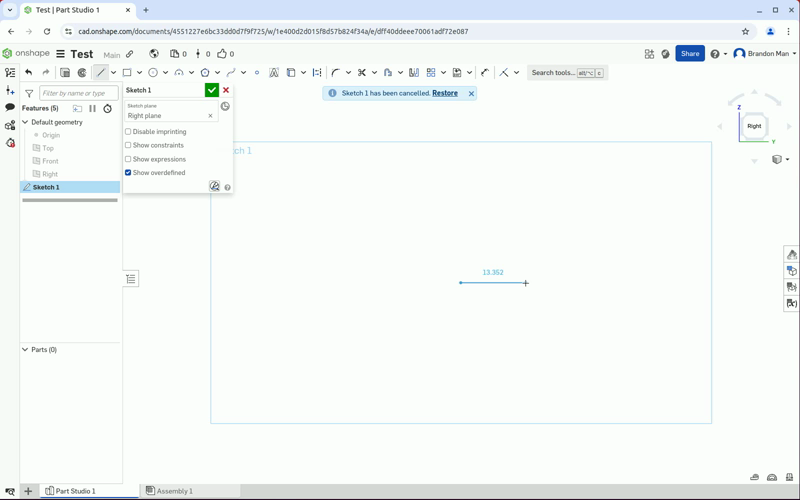
click(525, 282)
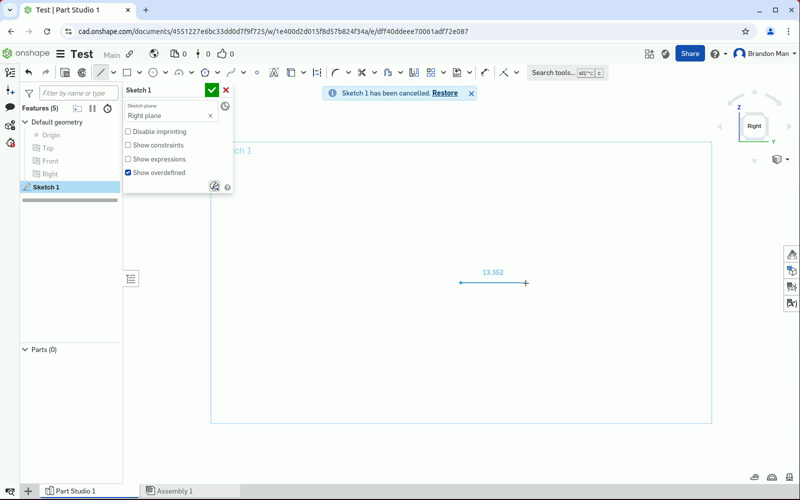
key_up(shift)
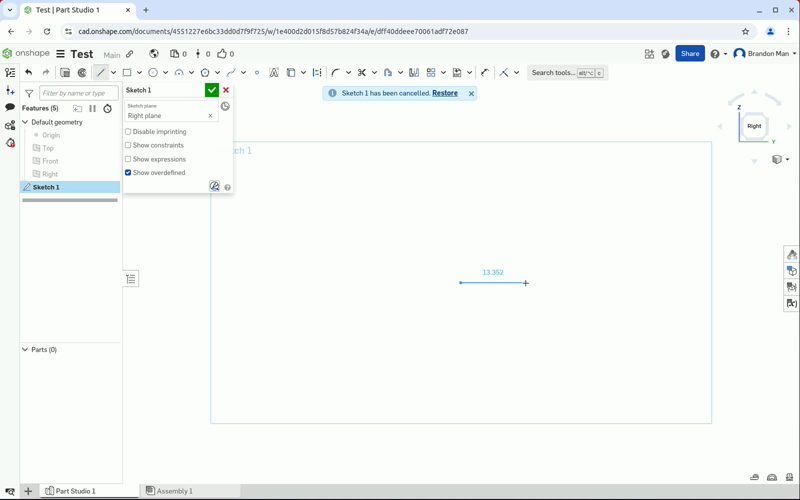
key_down(shift)
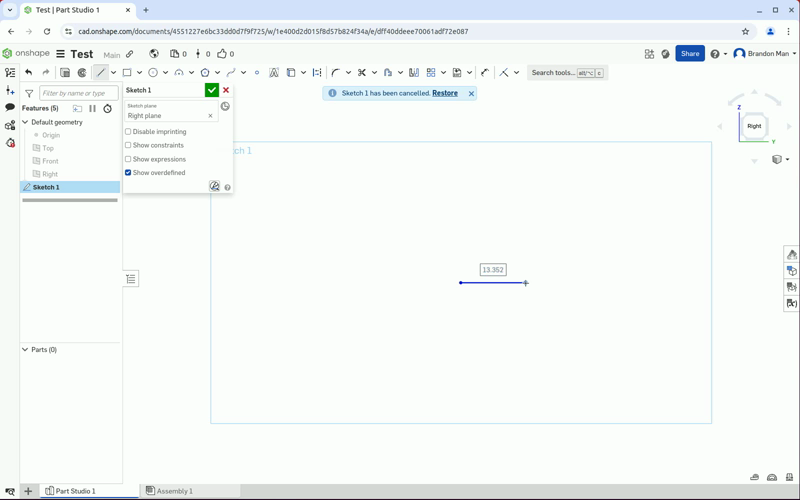
mouse_move(555, 282)
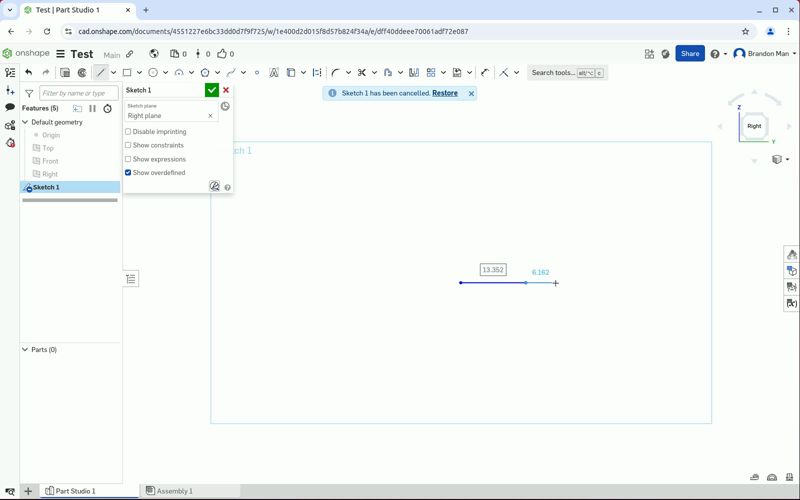
mouse_move(525, 266)
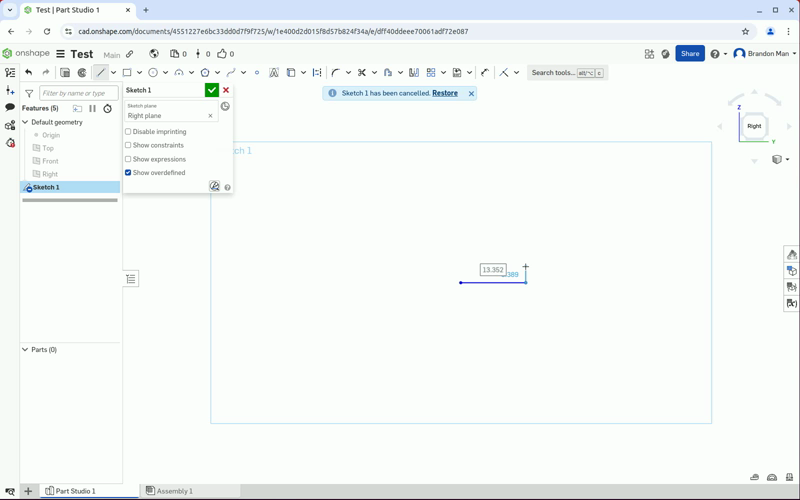
click(525, 266)
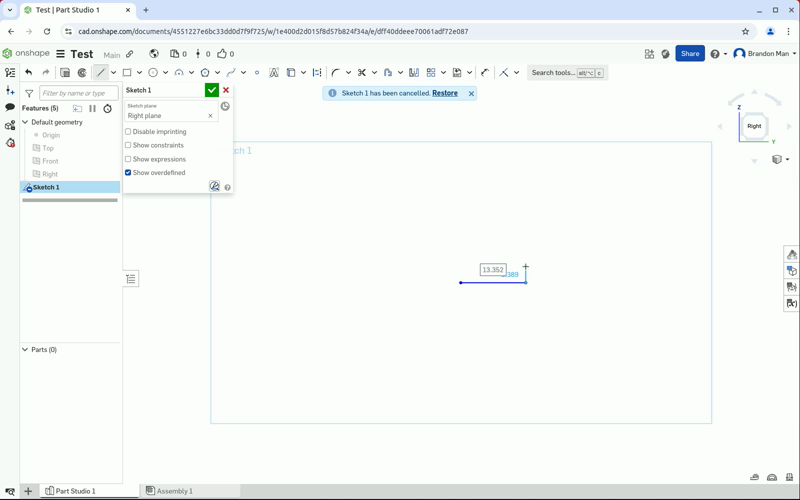
key_up(shift)
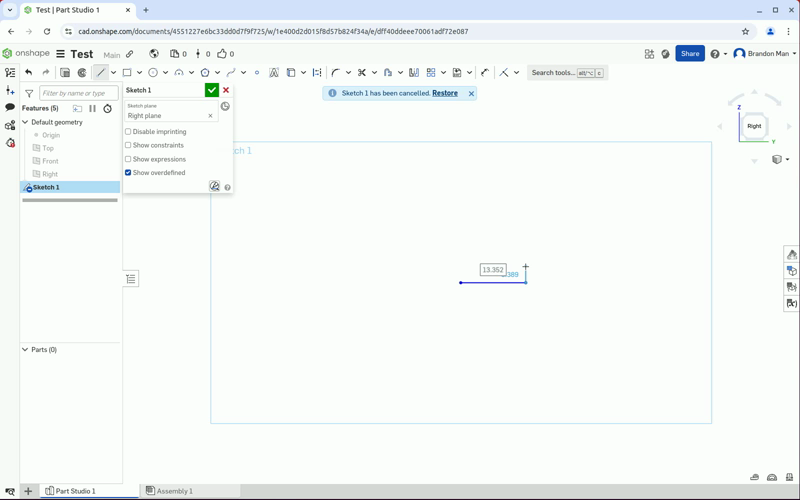
key_down(shift)
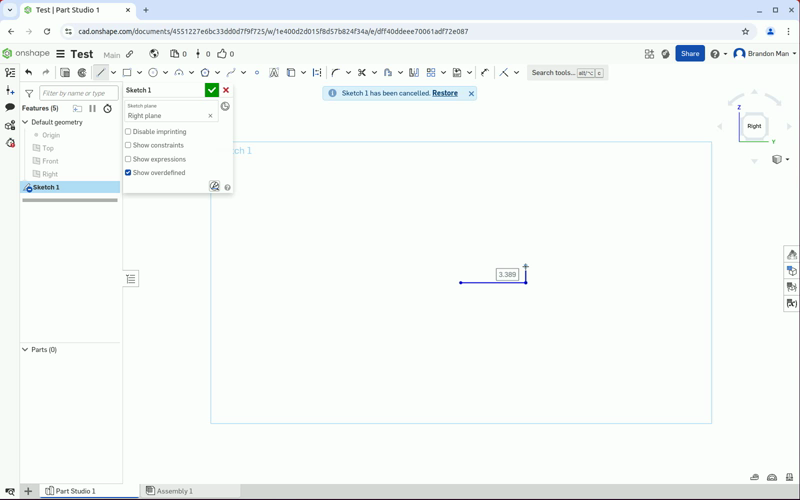
mouse_move(460, 266)
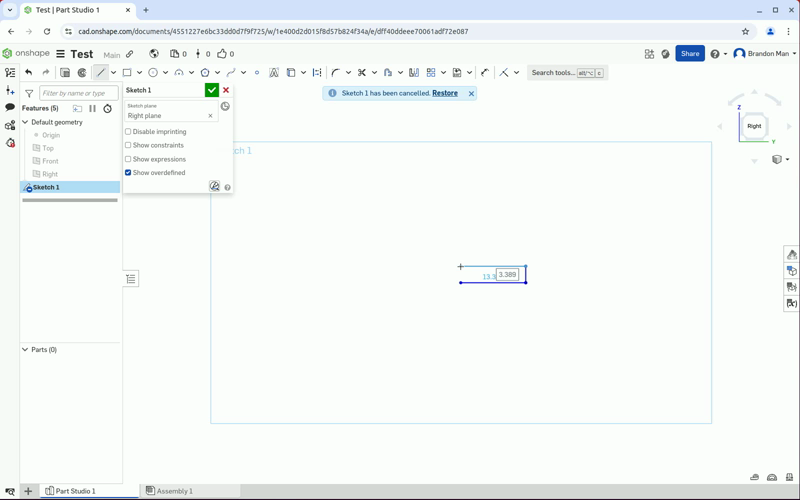
click(460, 266)
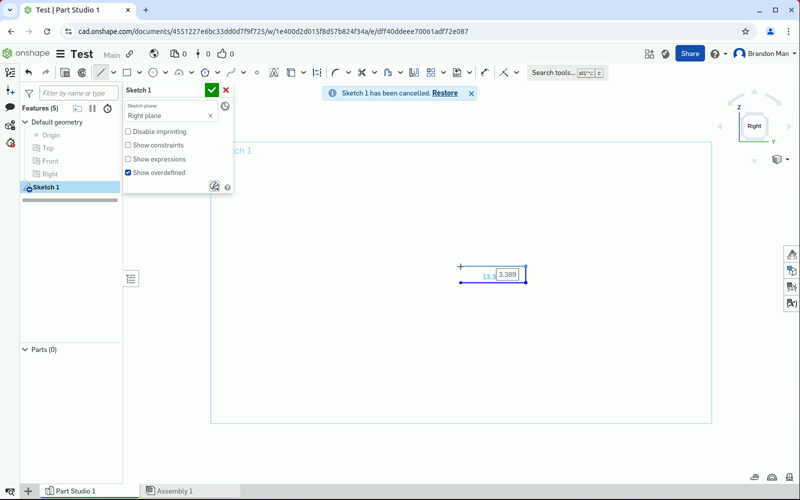
key_up(shift)
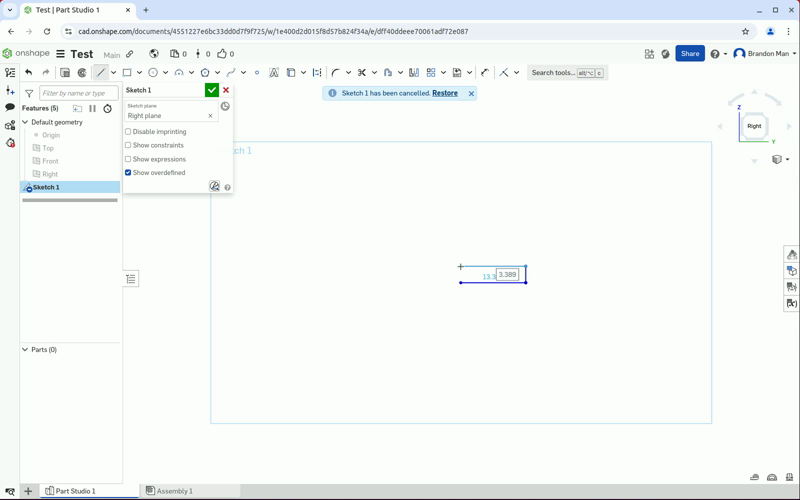
mouse_move(490, 266)
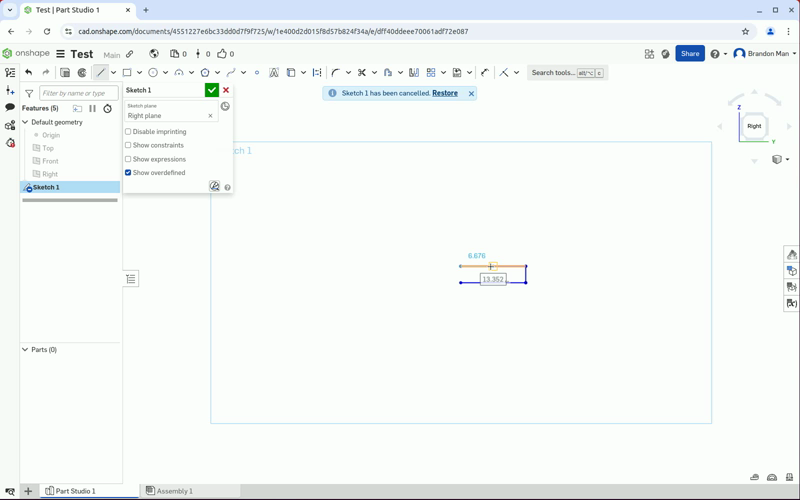
key_down(shift)
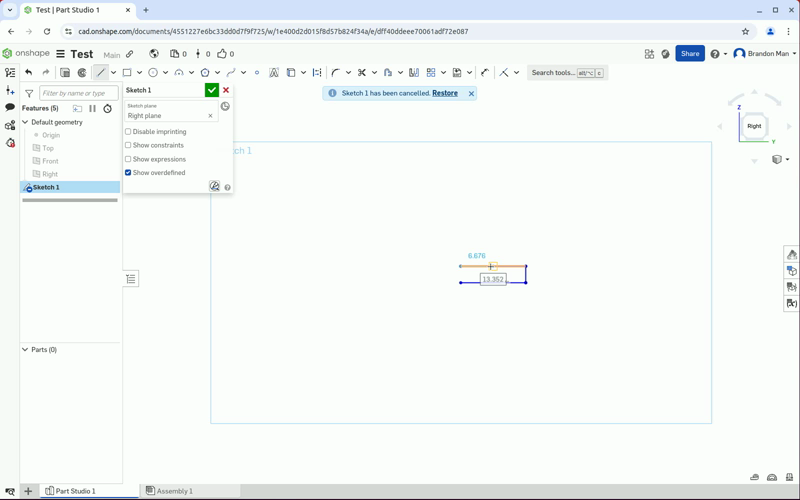
mouse_move(460, 282)
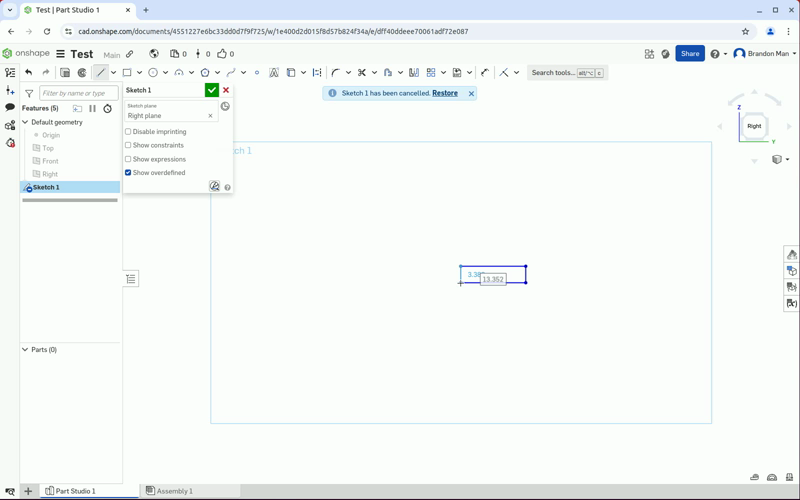
key_up(shift)
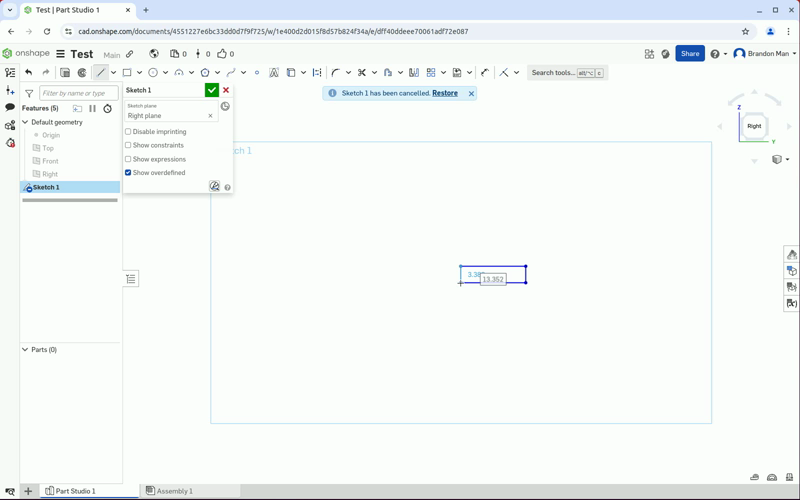
click(460, 282)
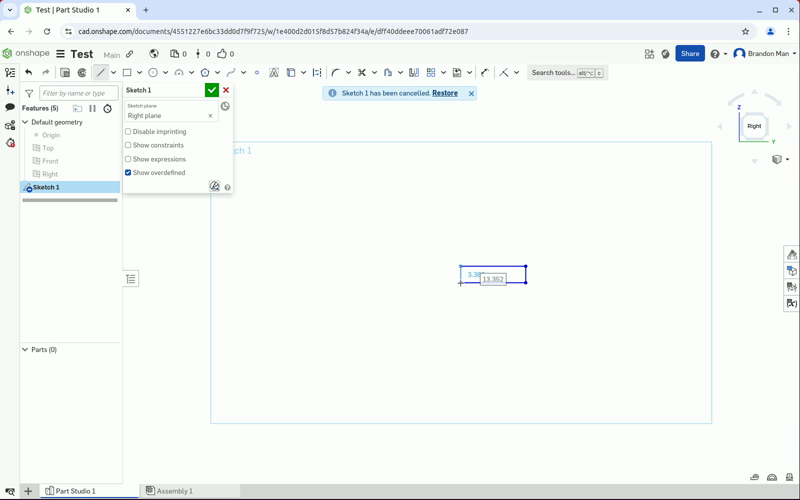
key(esc)
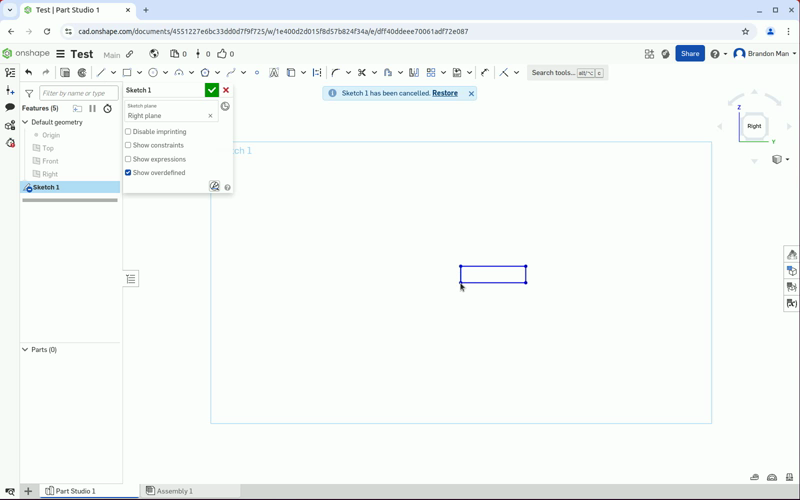
mouse_move(470, 270)
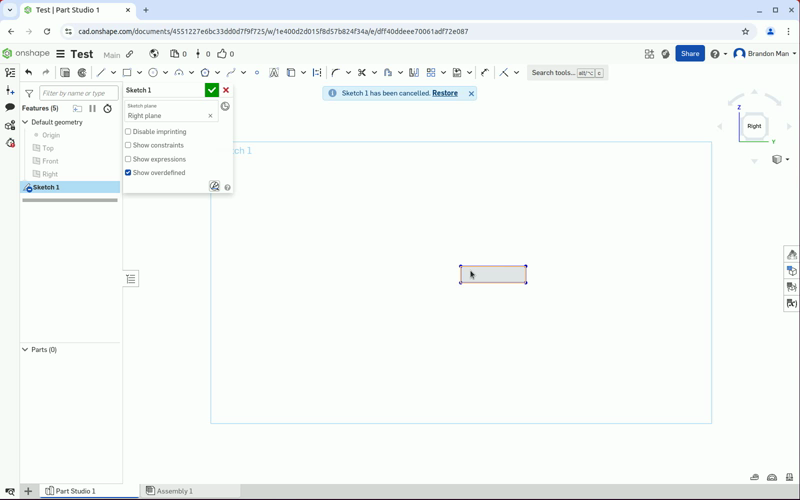
scroll(6)
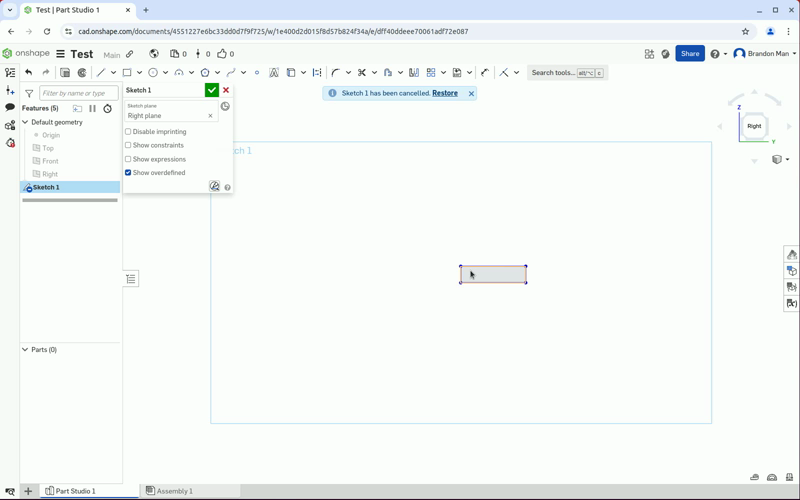
scroll(6)
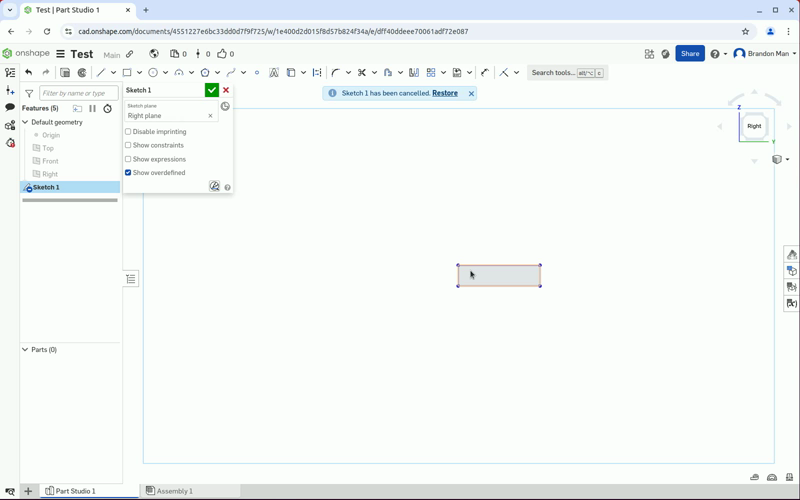
scroll(6)
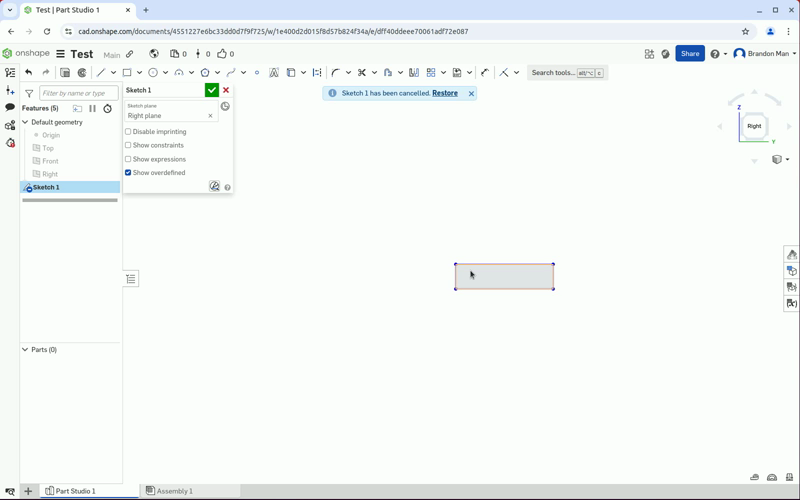
scroll(6)
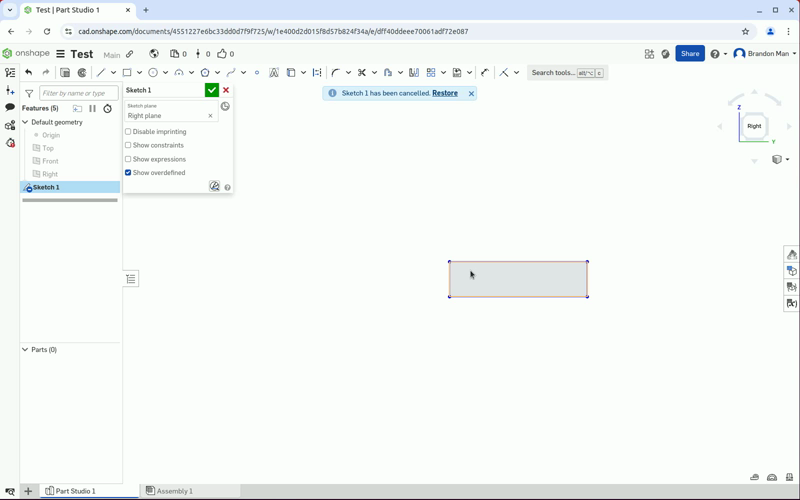
scroll(6)
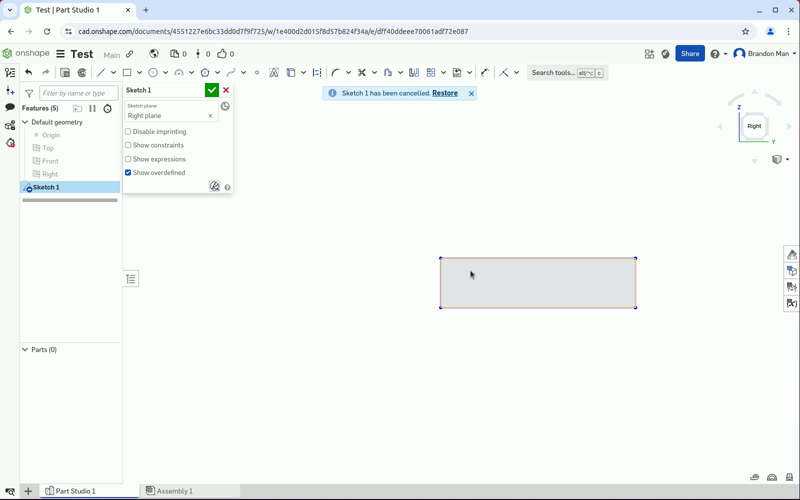
scroll(6)
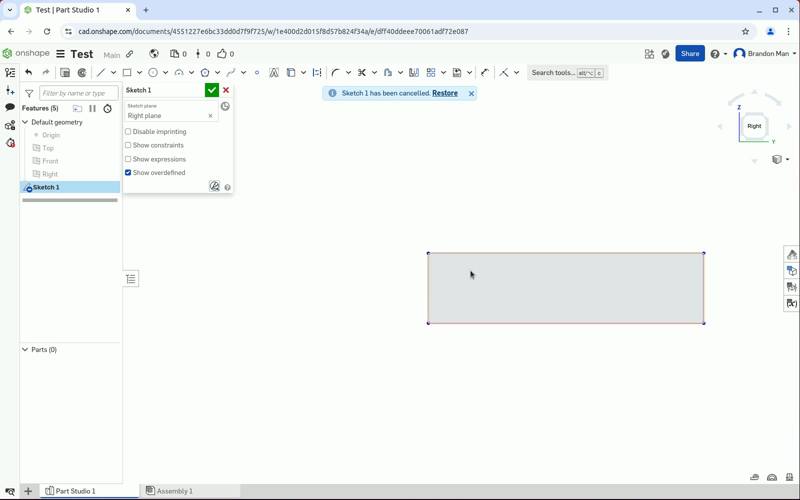
scroll(6)
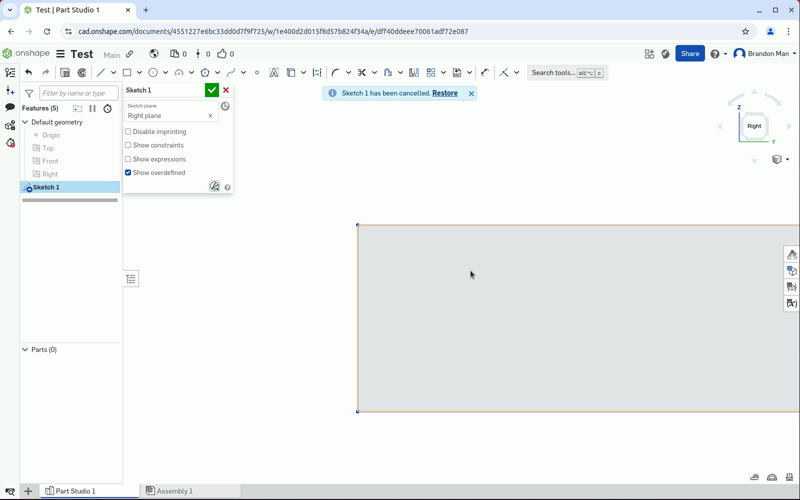
click(470, 270)
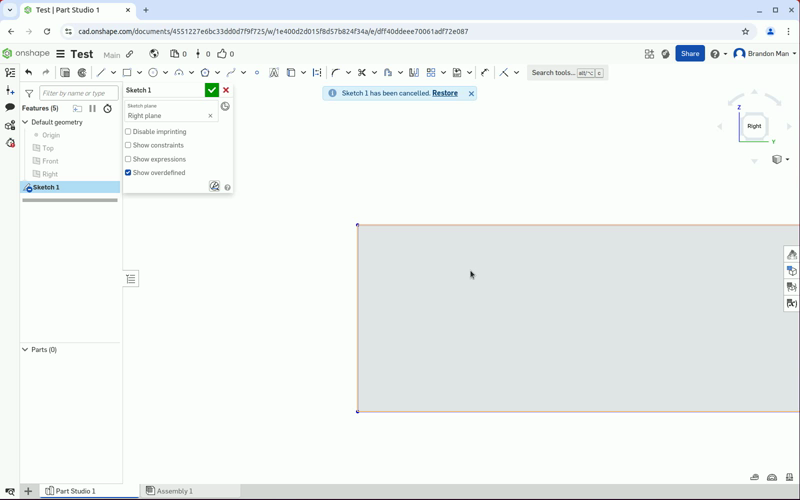
scroll(-6)
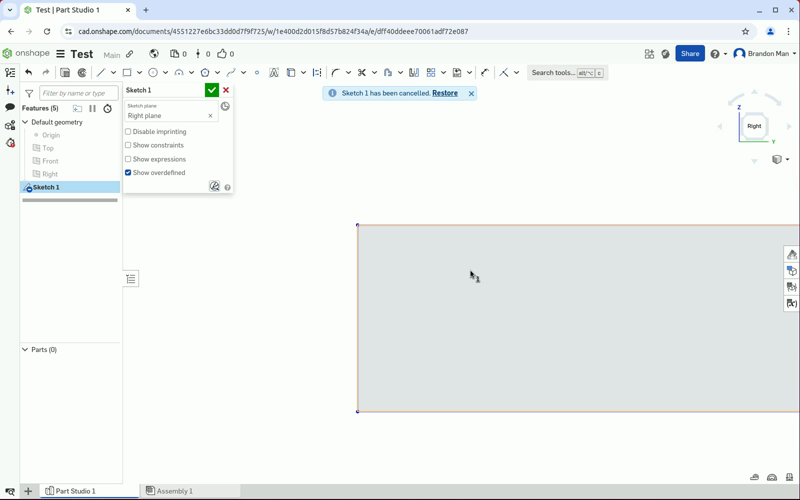
scroll(-6)
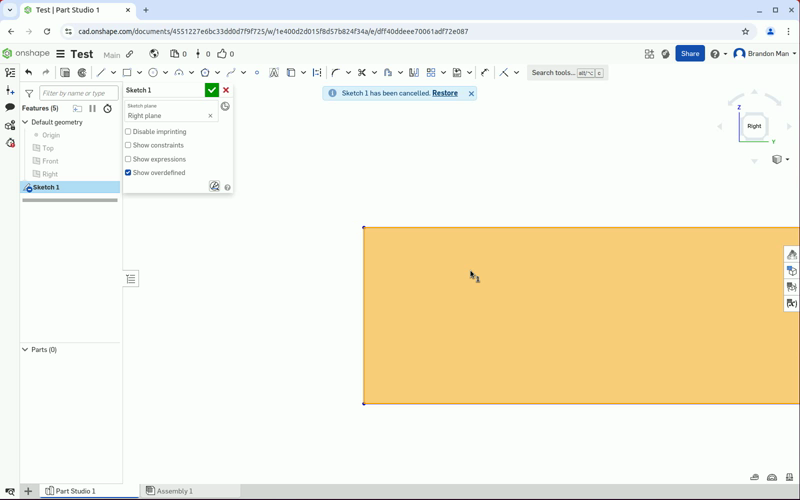
scroll(-6)
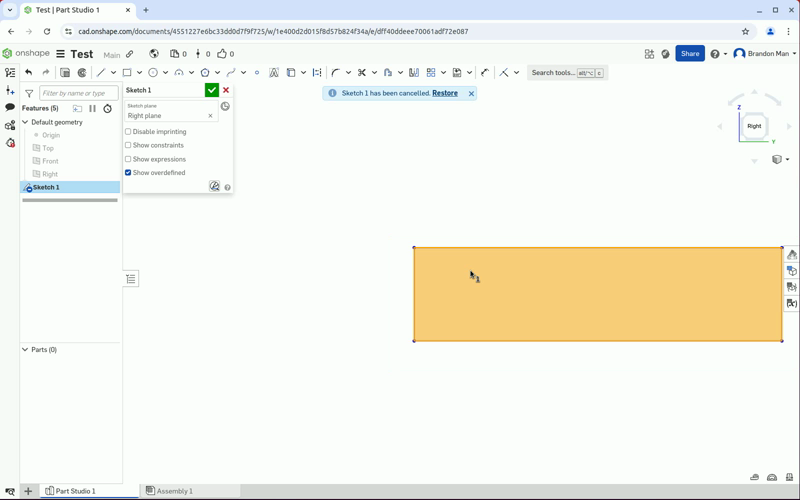
scroll(-6)
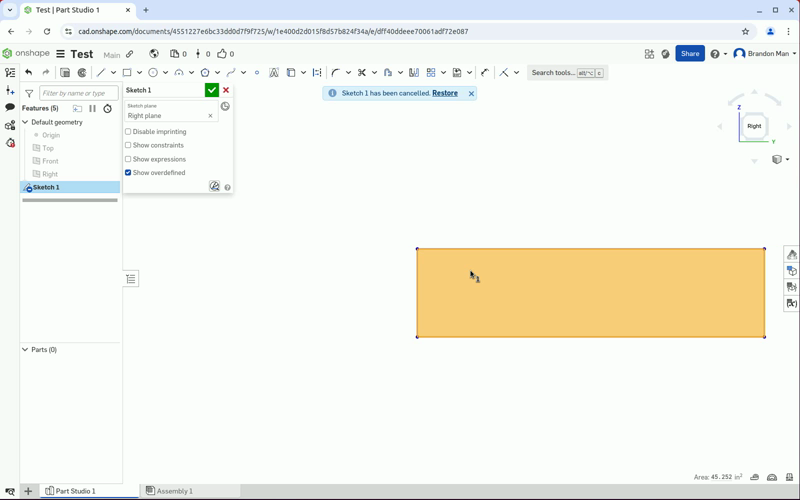
scroll(-6)
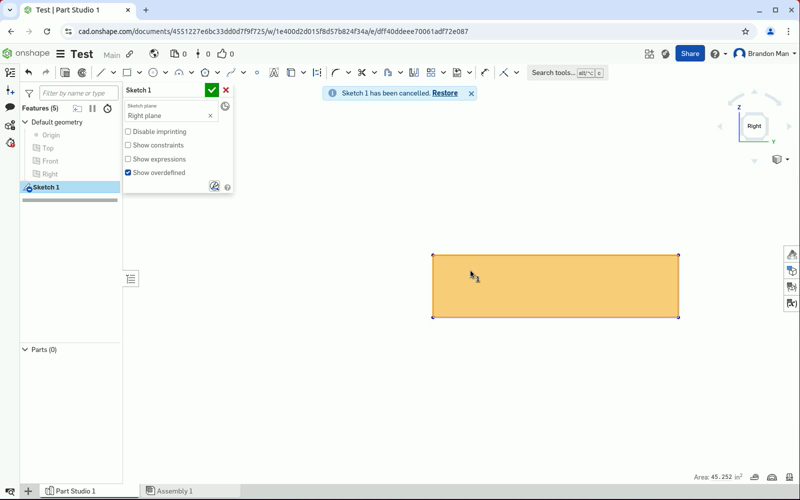
scroll(-6)
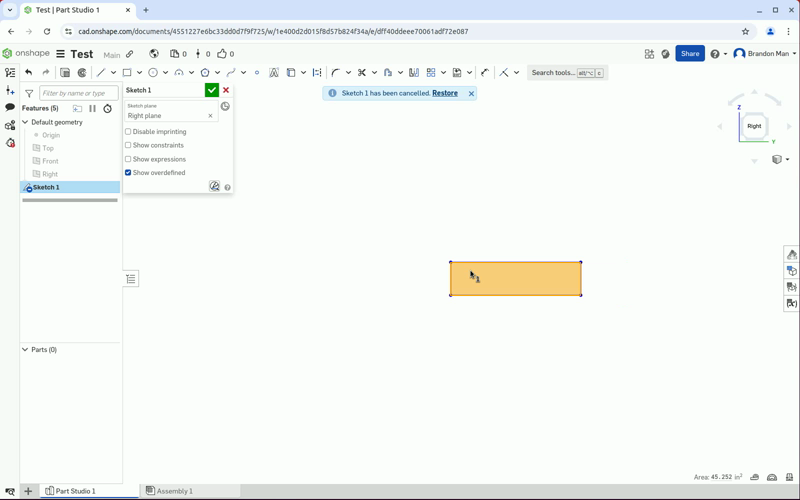
scroll(-6)
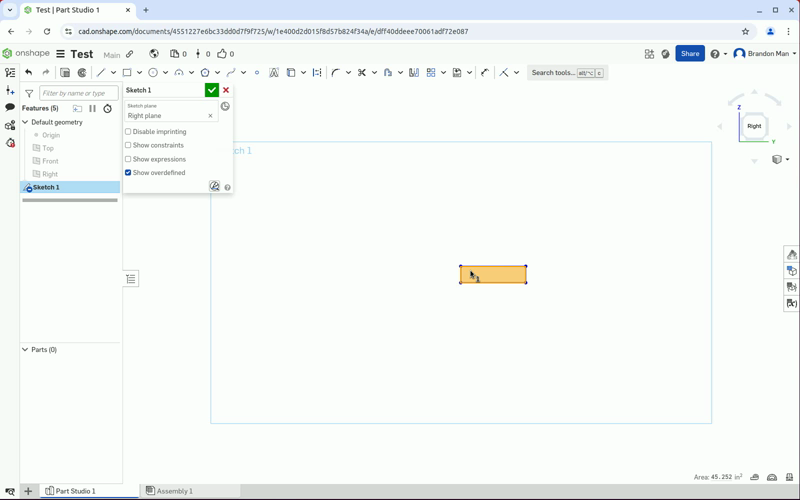
mouse_move(73, 352)
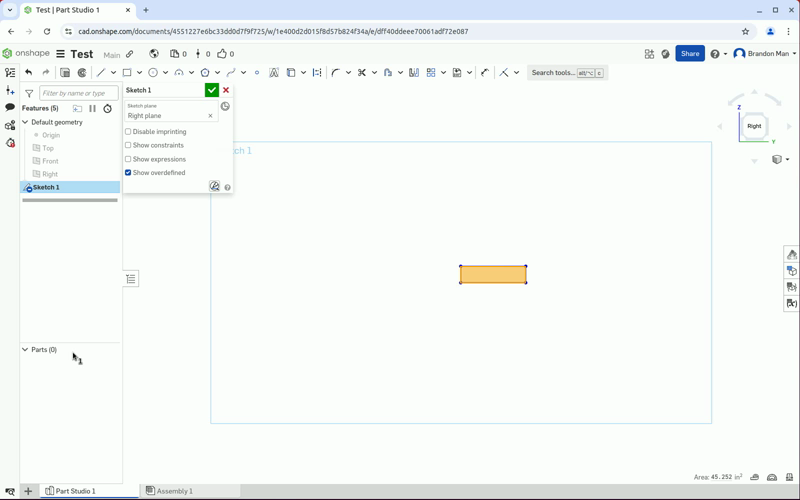
key(shift+y)
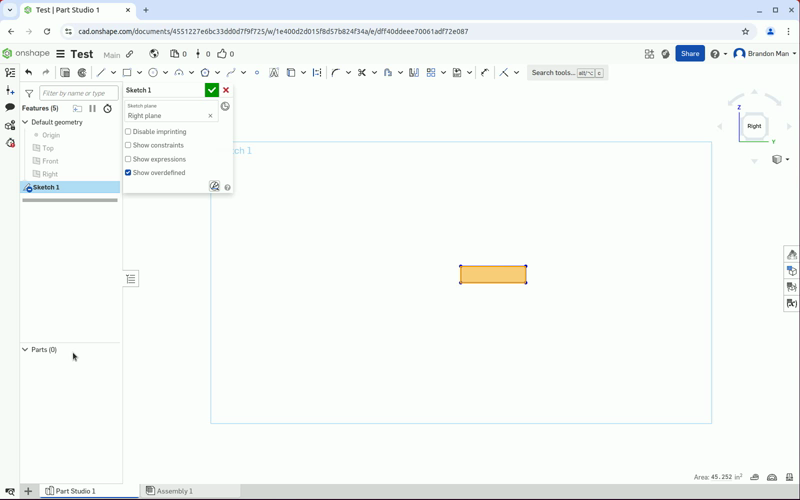
key(shift+e)
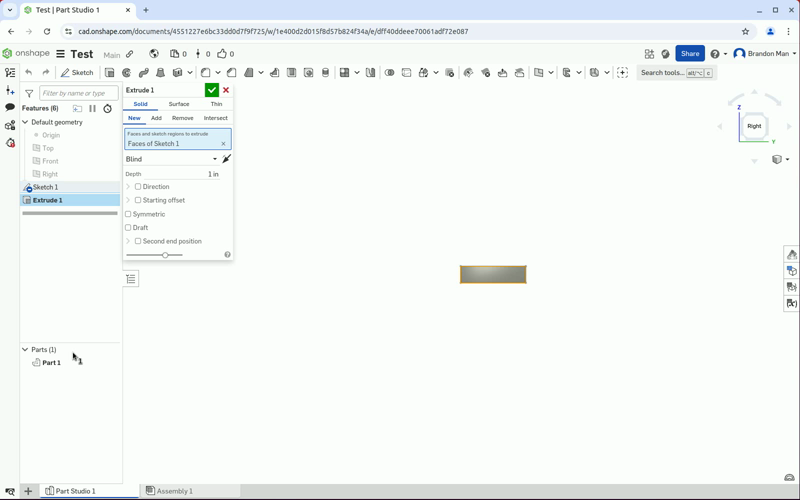
mouse_move(143, 106)
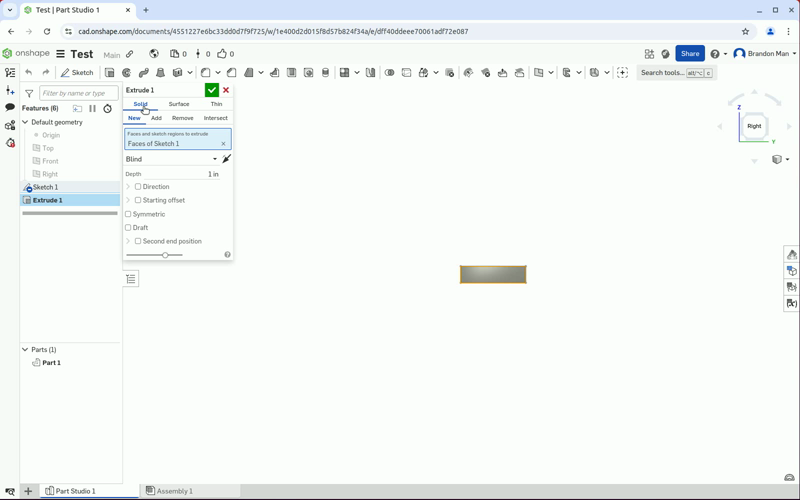
click(143, 106)
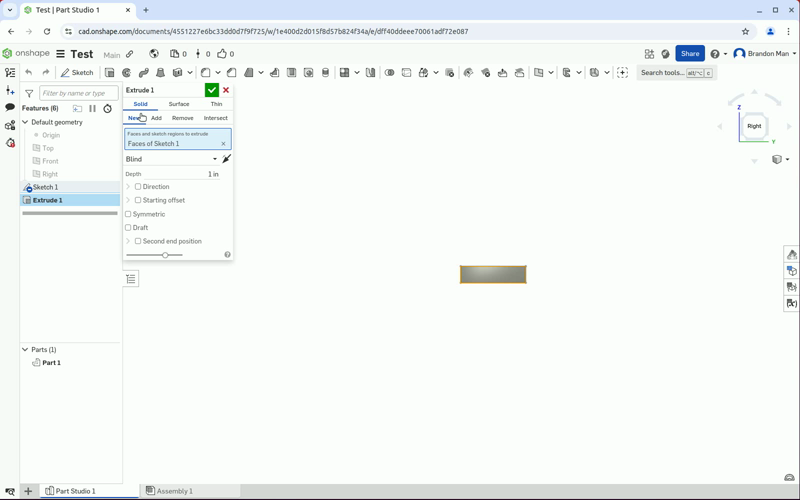
mouse_move(137, 120)
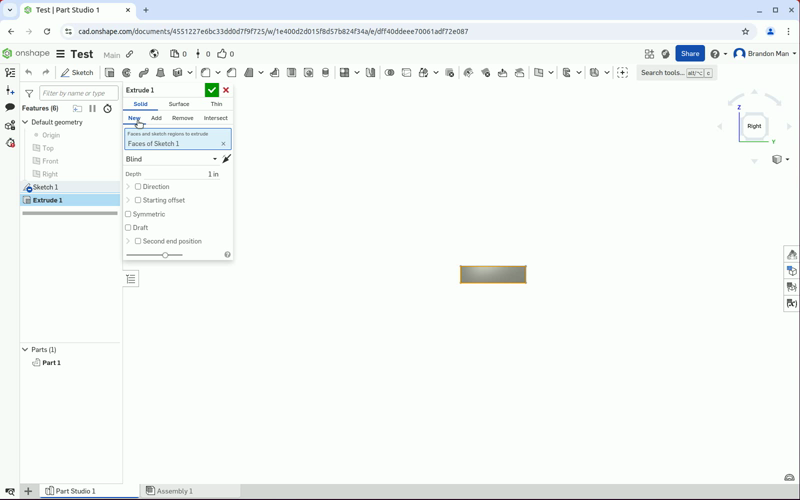
click(137, 120)
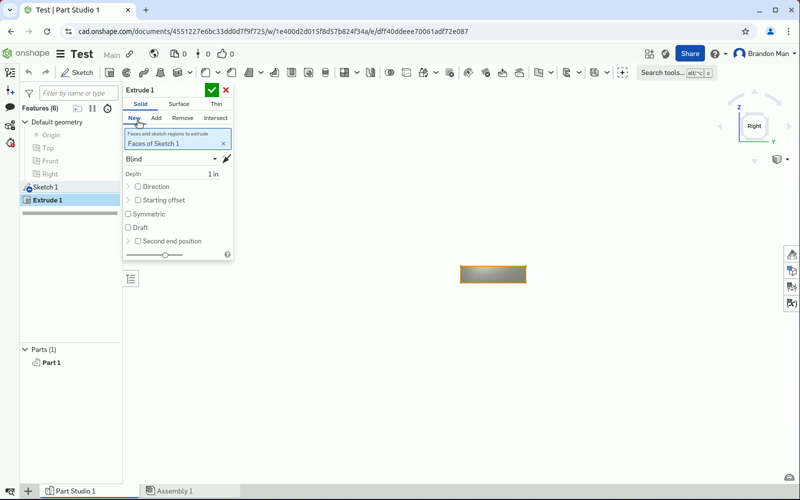
key(tab, 4)
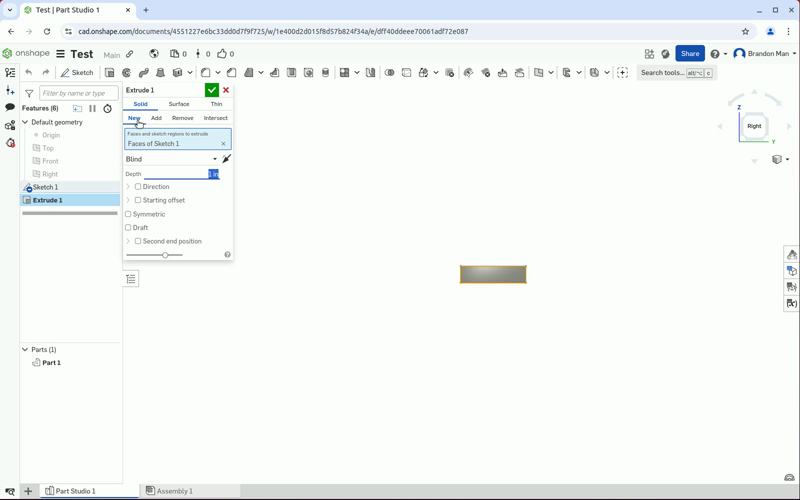
text(23.108)
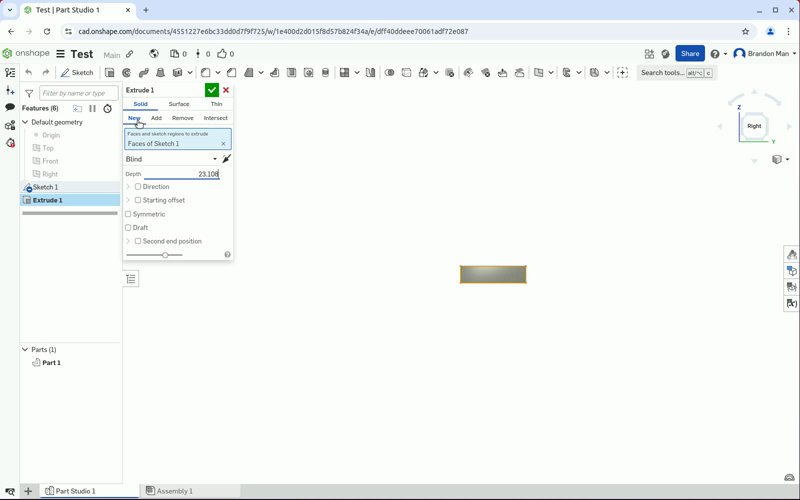
key(enter)
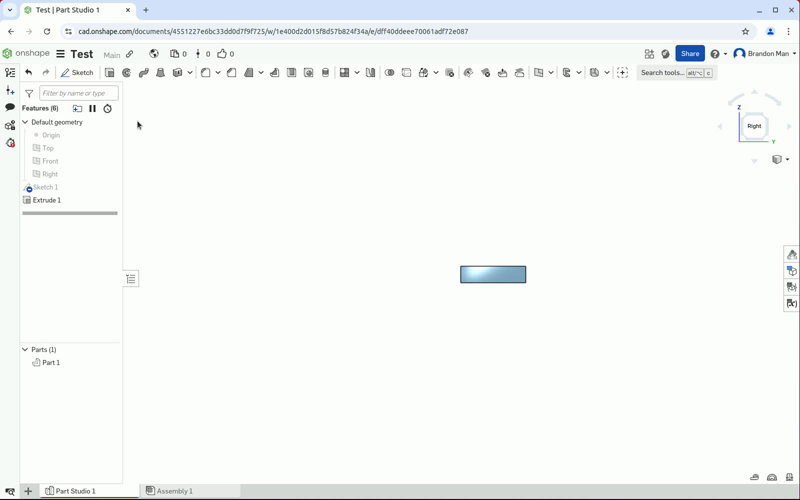
key(shift+h)
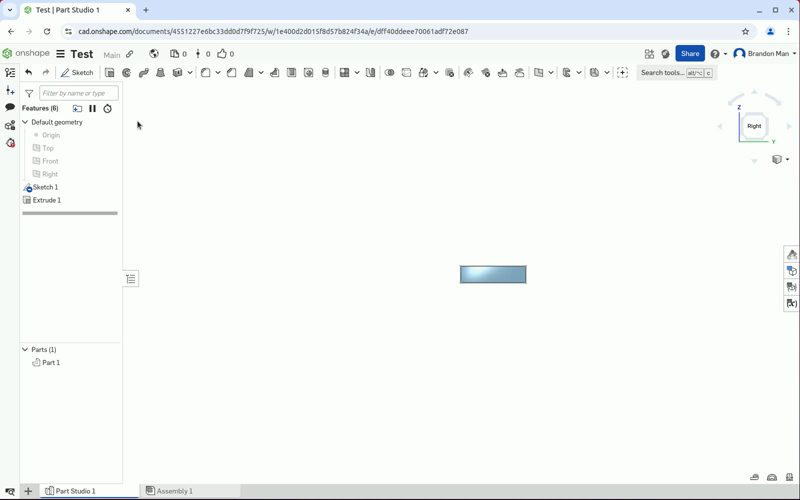
key(shift+h)
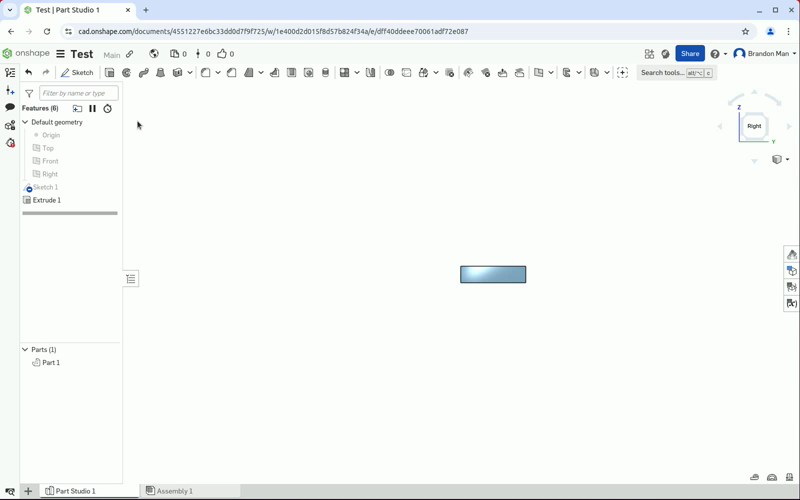
mouse_move(73, 189)
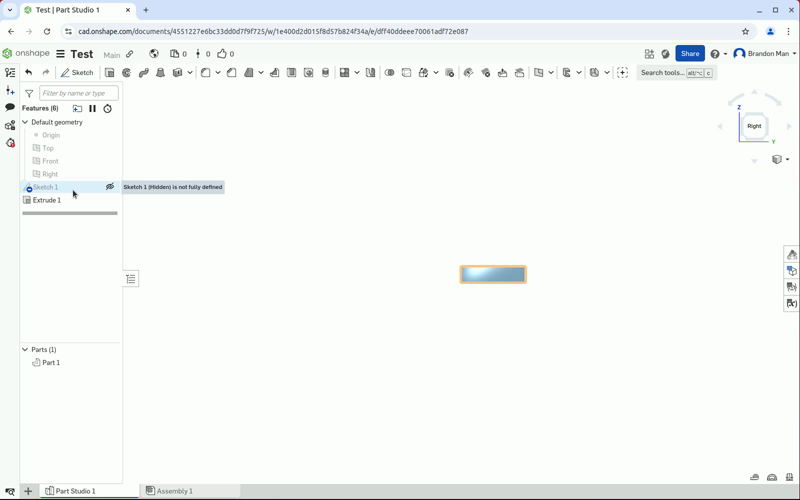
click(73, 189)
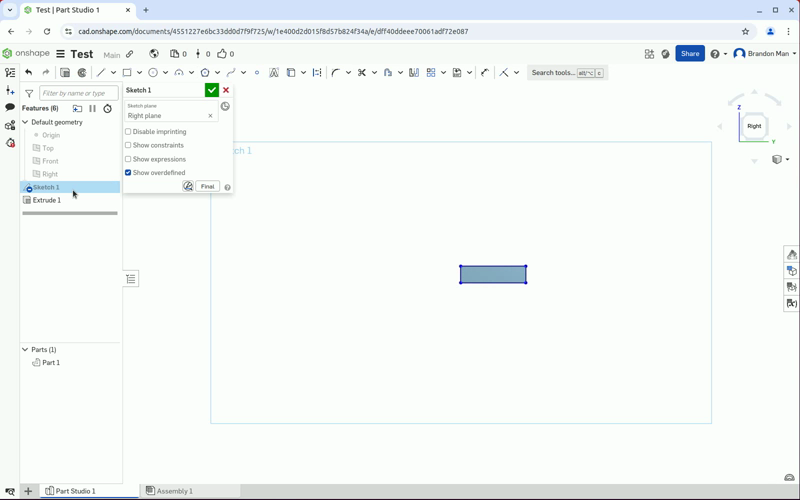
mouse_move(229, 92)
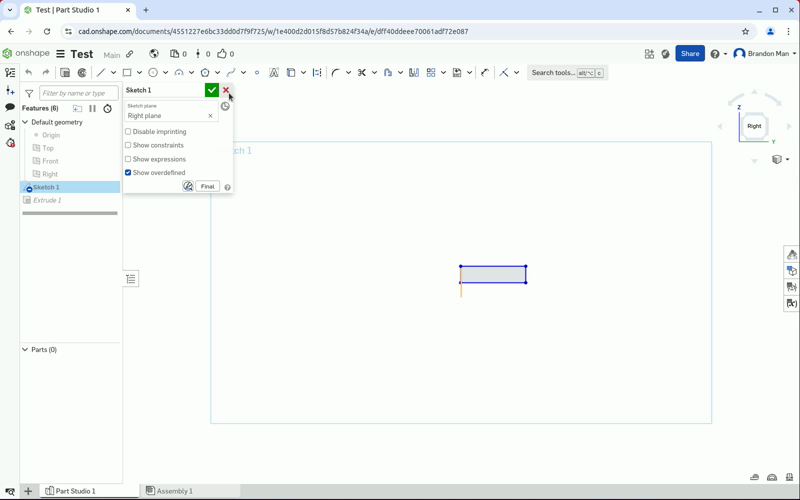
click(229, 92)
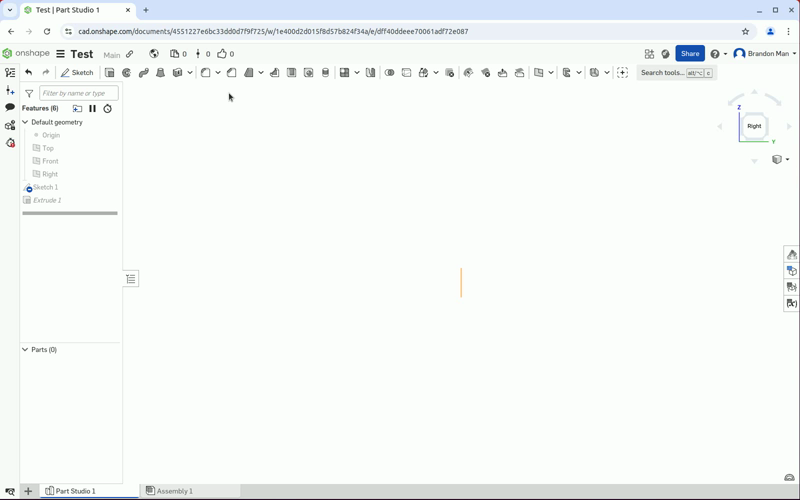
mouse_move(73, 352)
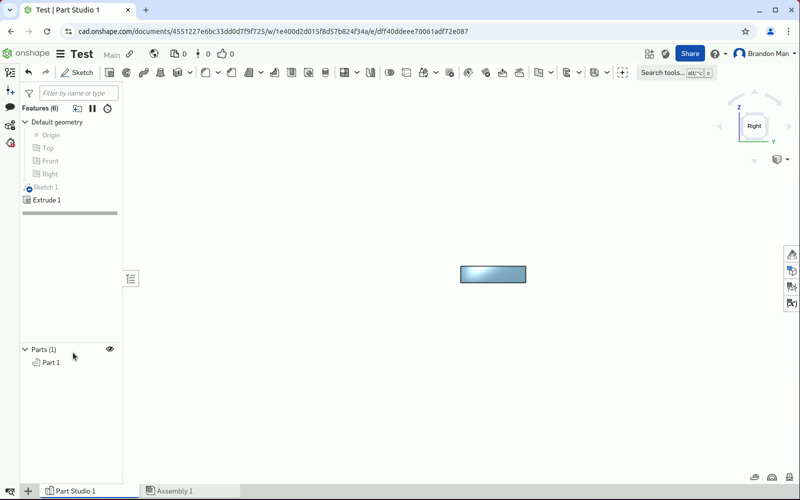
key(y)
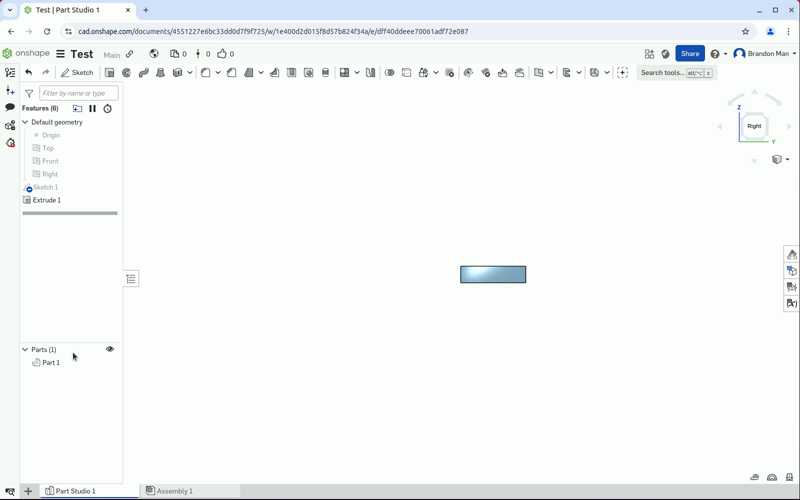
key(shift+p)
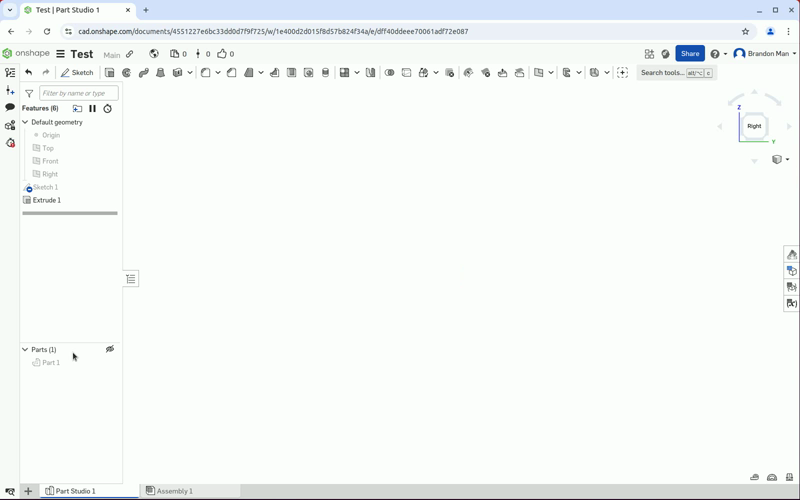
key(space)
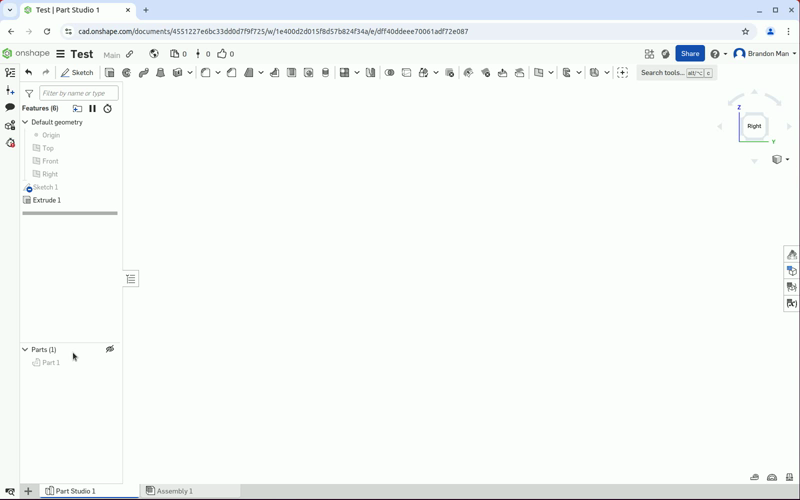
key_down(shift)
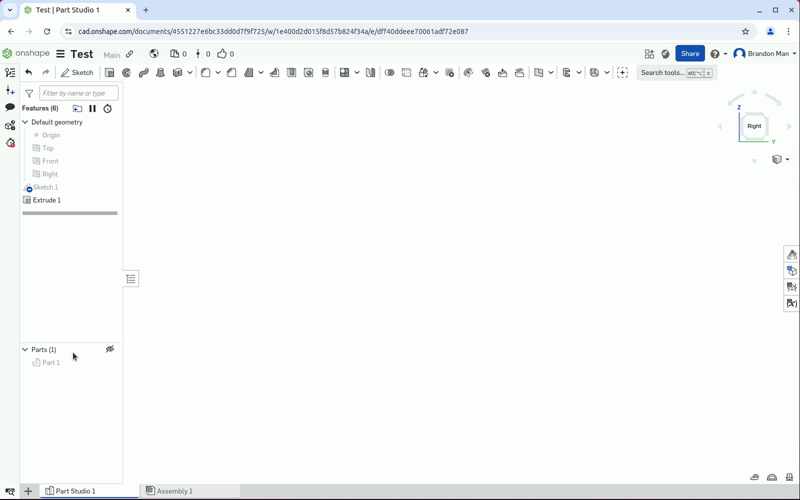
key(right)
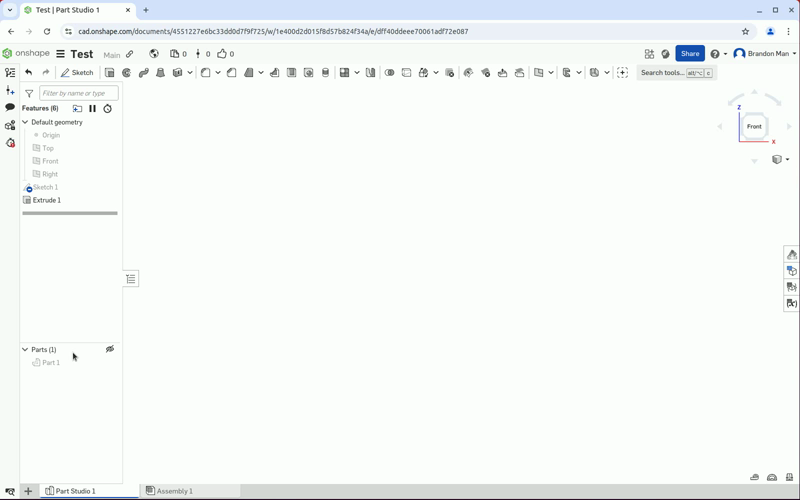
key_up(shift)
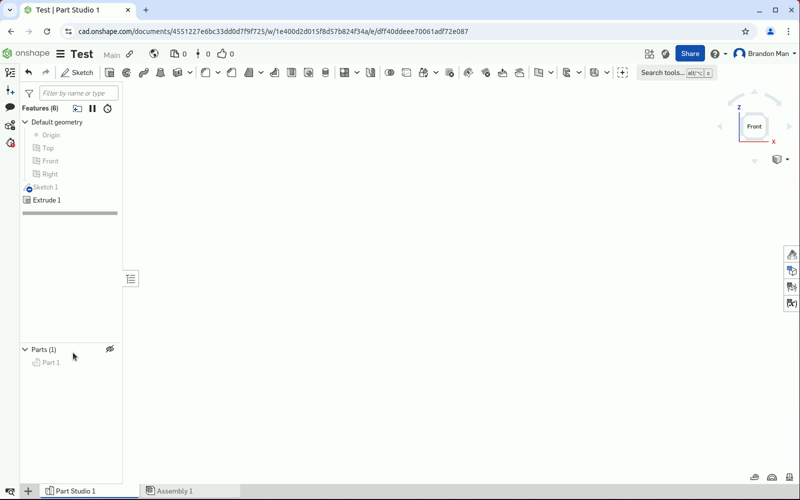
key(space)
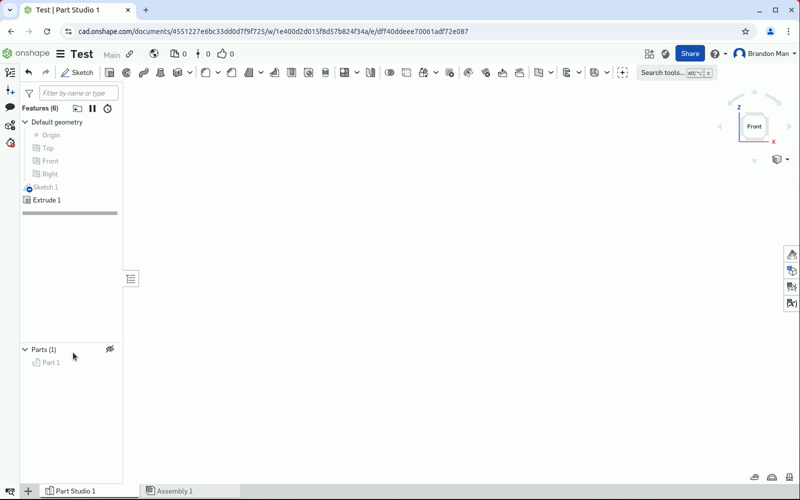
key_down(shift)
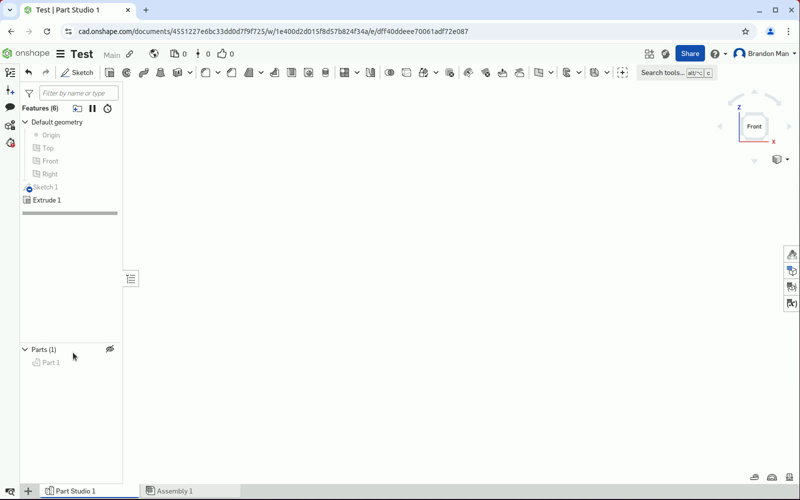
key(down)
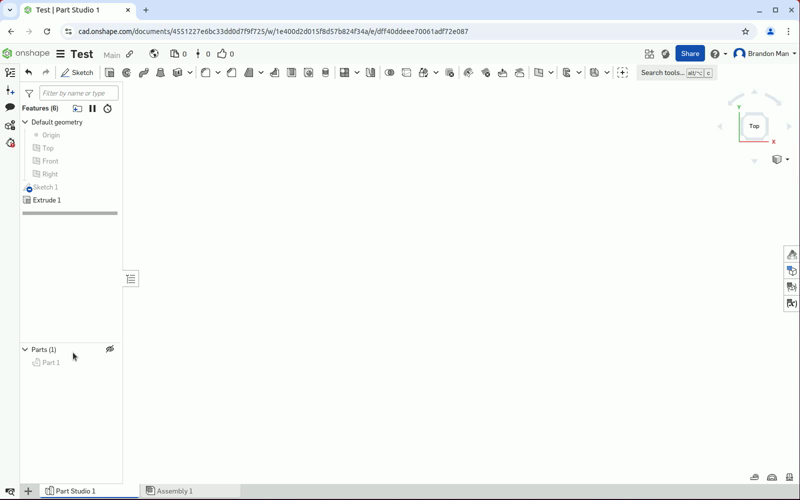
key_up(shift)
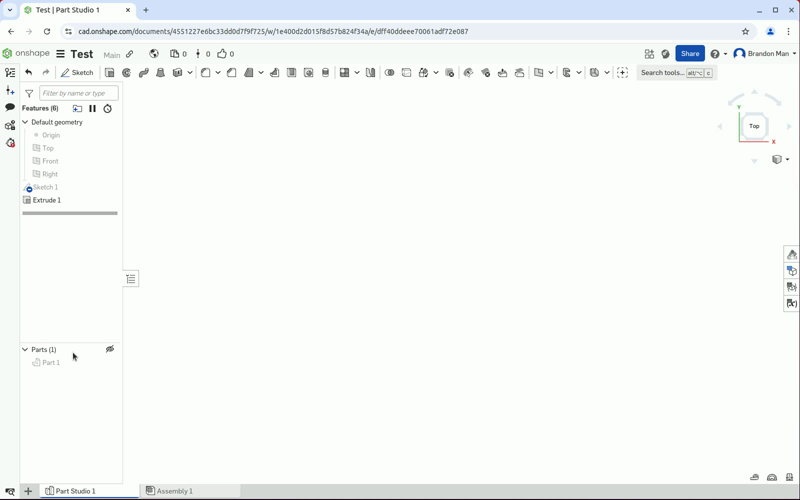
mouse_move(73, 352)
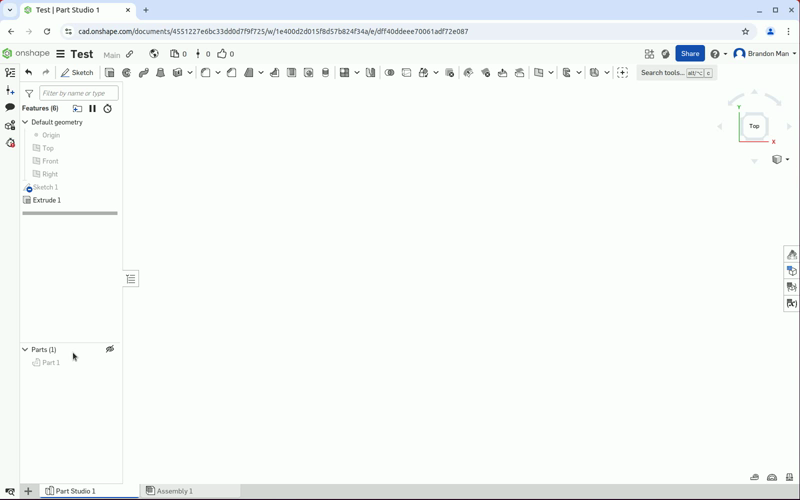
key(shift+y)
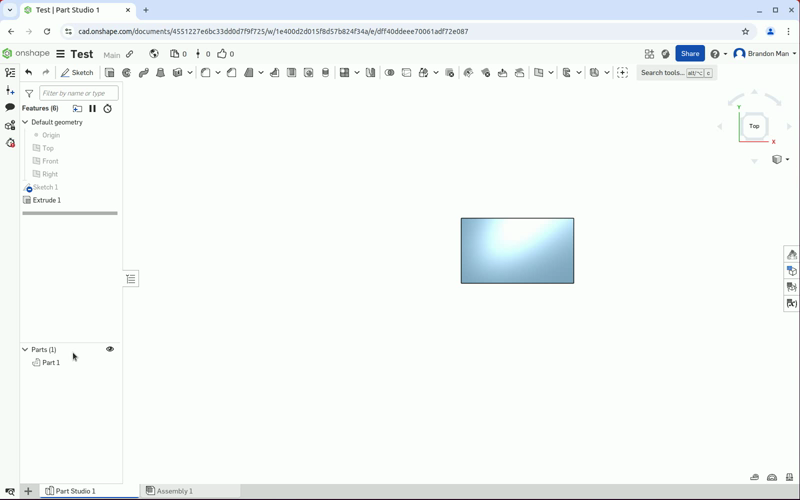
mouse_move(541, 75)
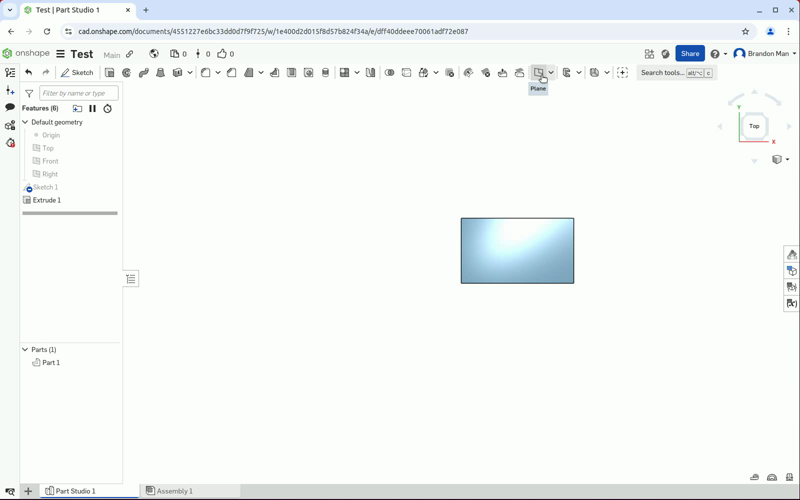
click(541, 75)
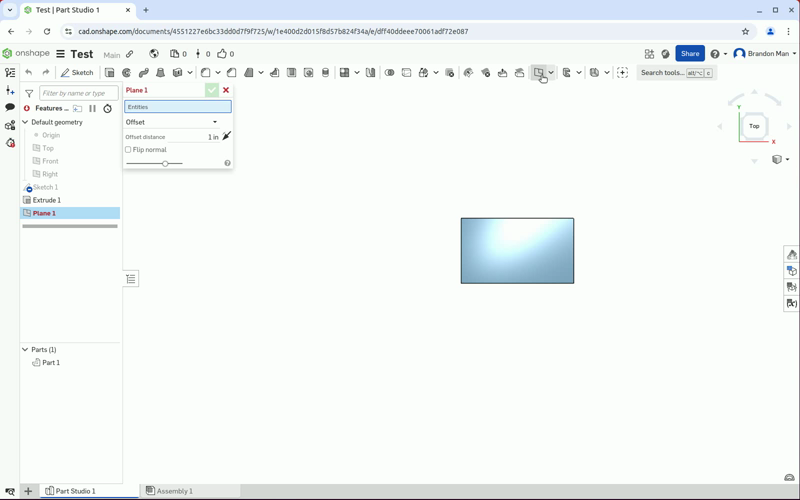
mouse_move(73, 150)
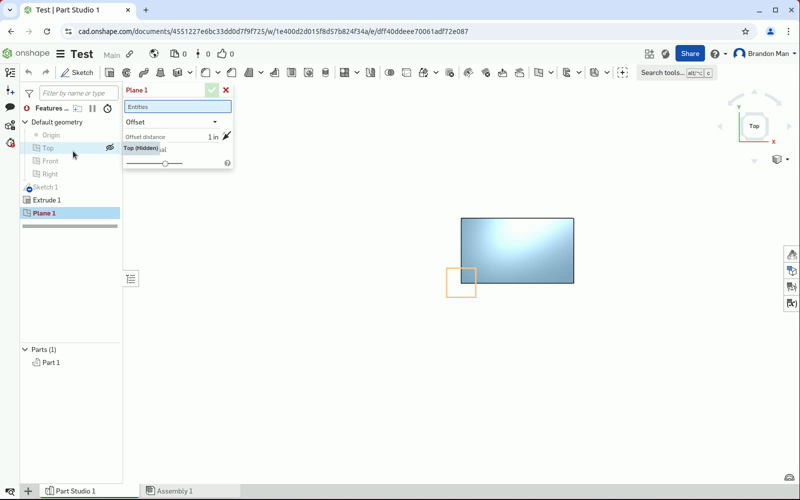
click(73, 150)
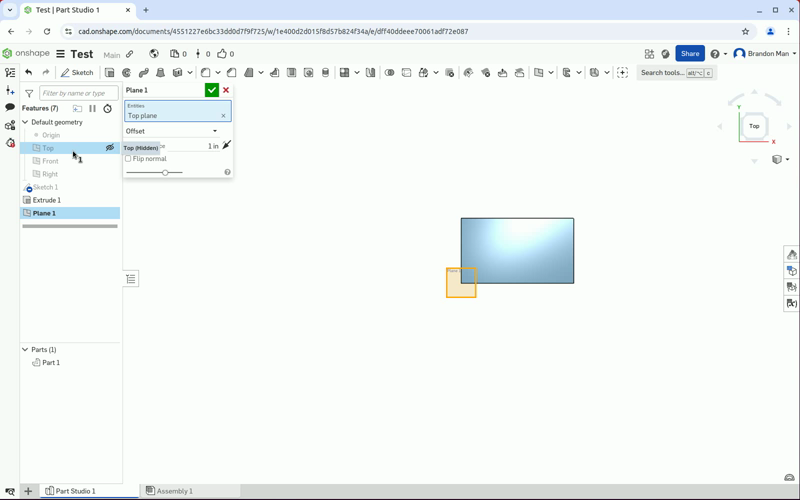
key(tab, 2)
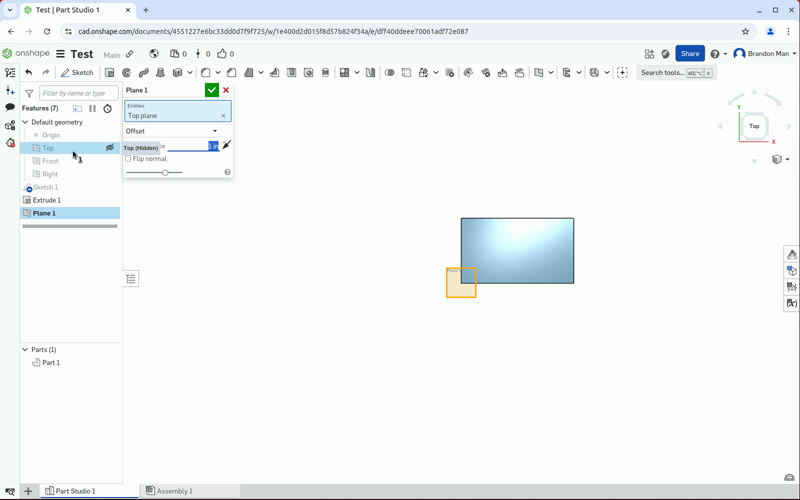
text(3.358)
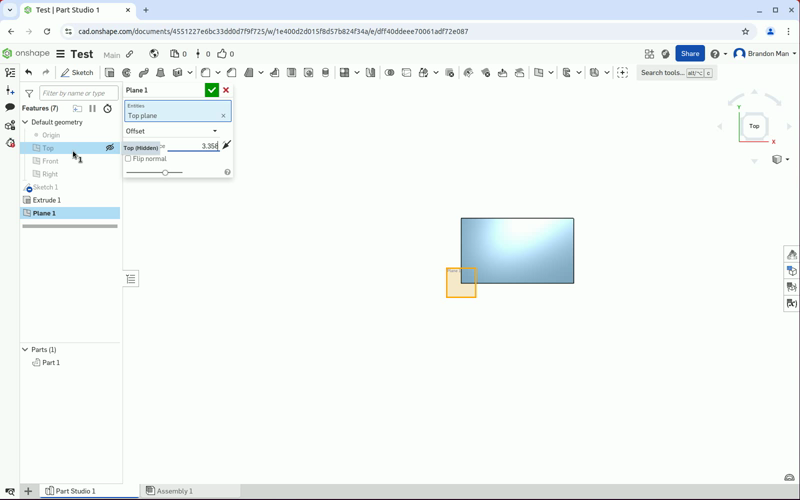
key(enter, 2)
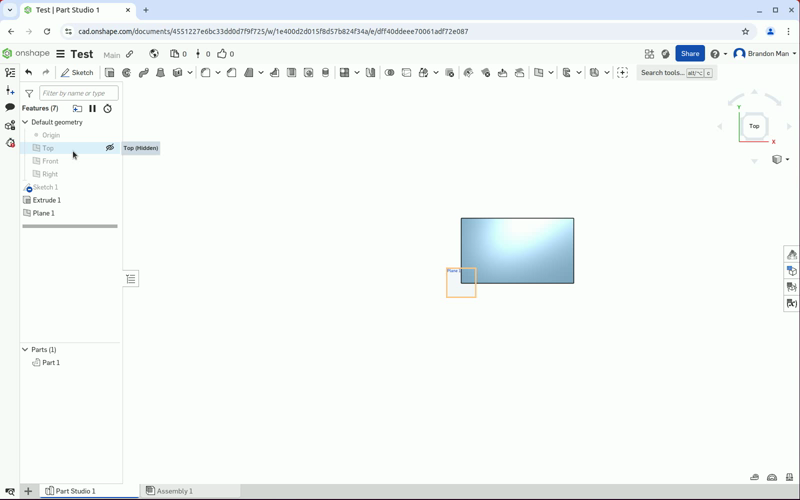
key(shift+s)
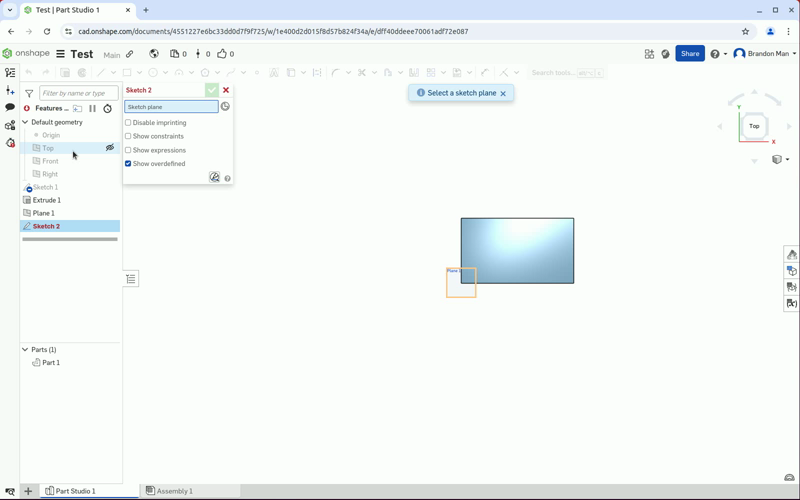
mouse_move(73, 215)
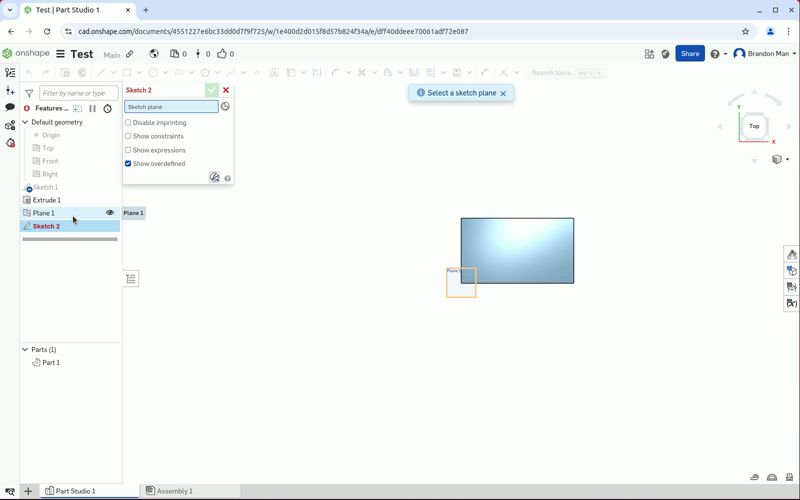
click(73, 215)
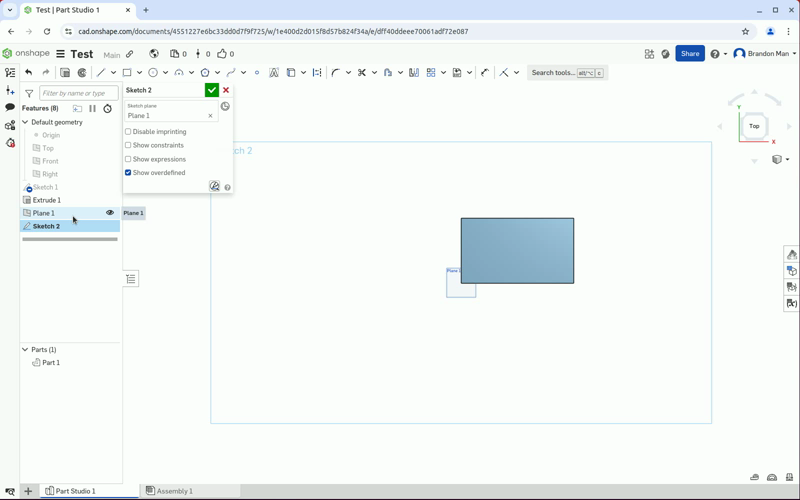
mouse_move(73, 352)
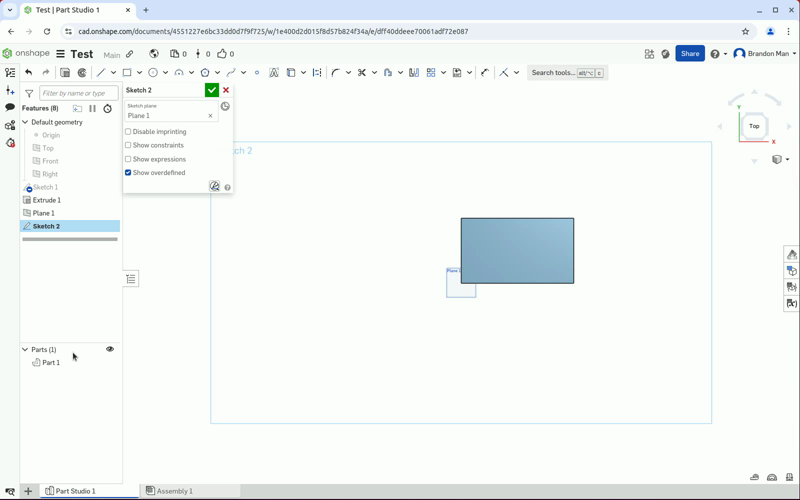
key(y)
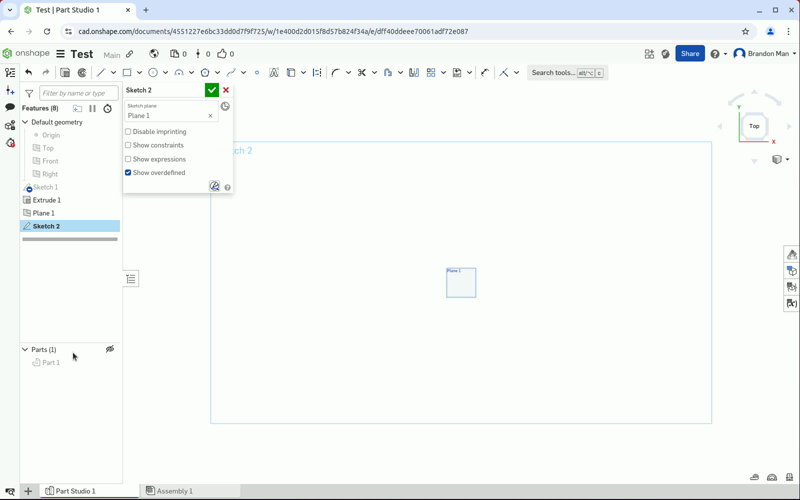
key(l)
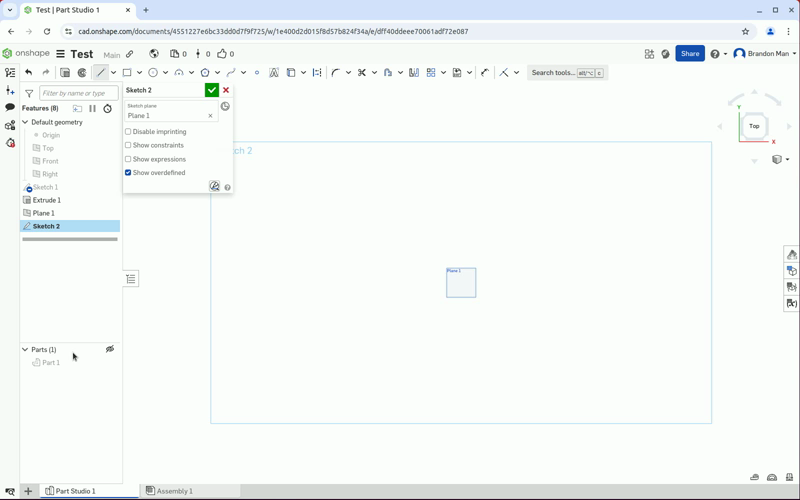
key_down(shift)
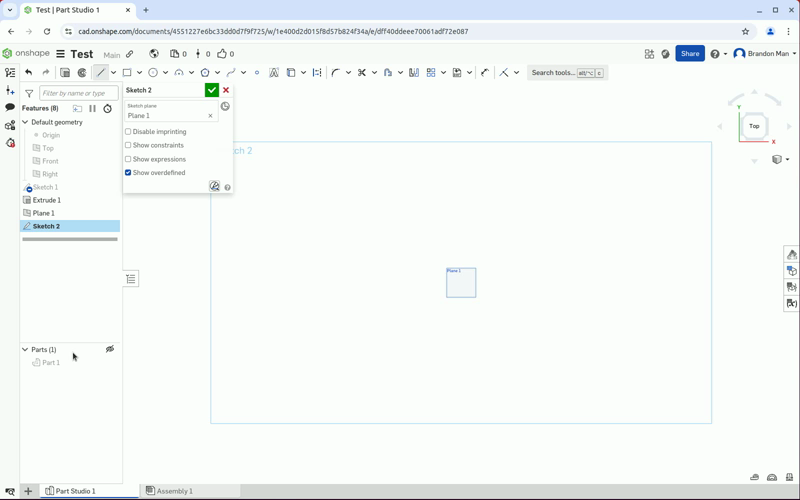
mouse_move(541, 282)
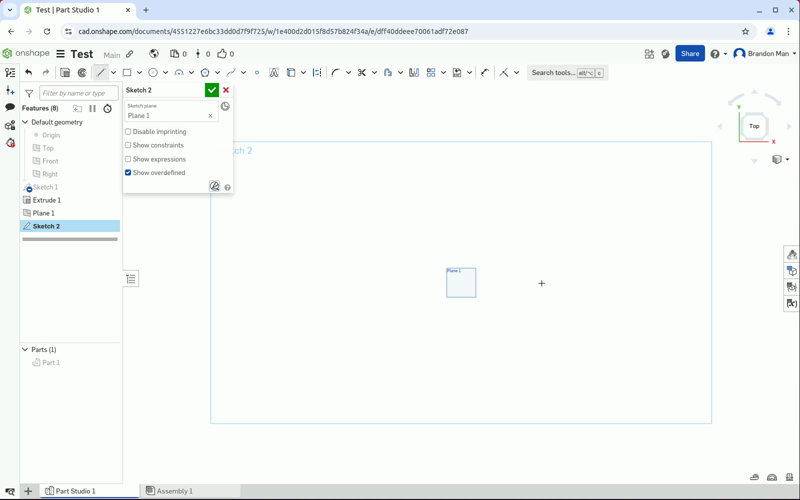
click(541, 282)
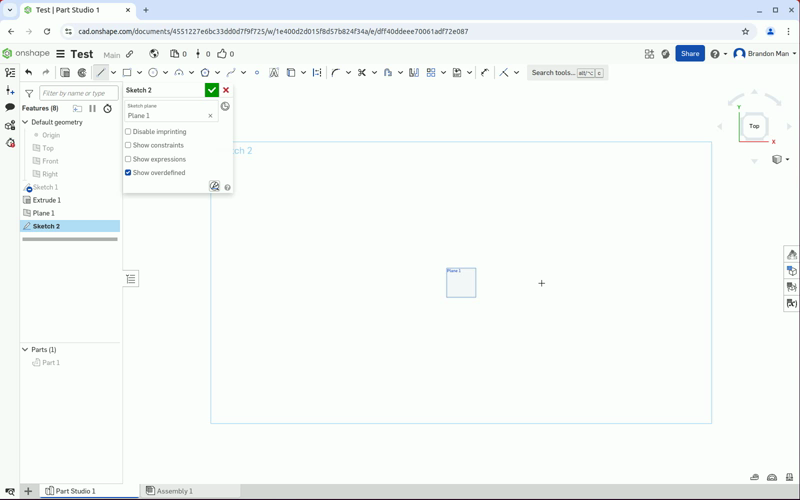
key_up(shift)
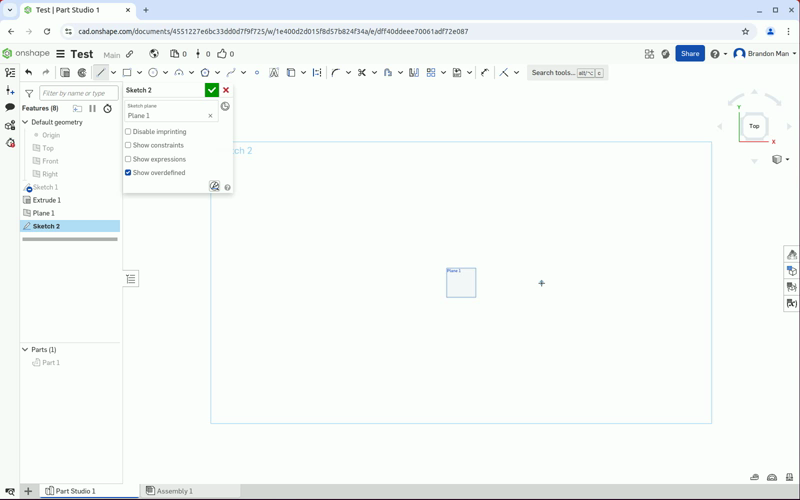
key_down(shift)
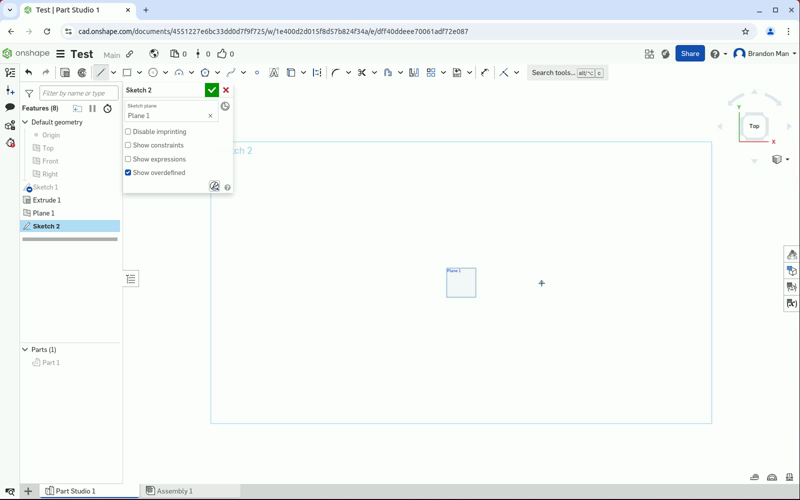
mouse_move(571, 282)
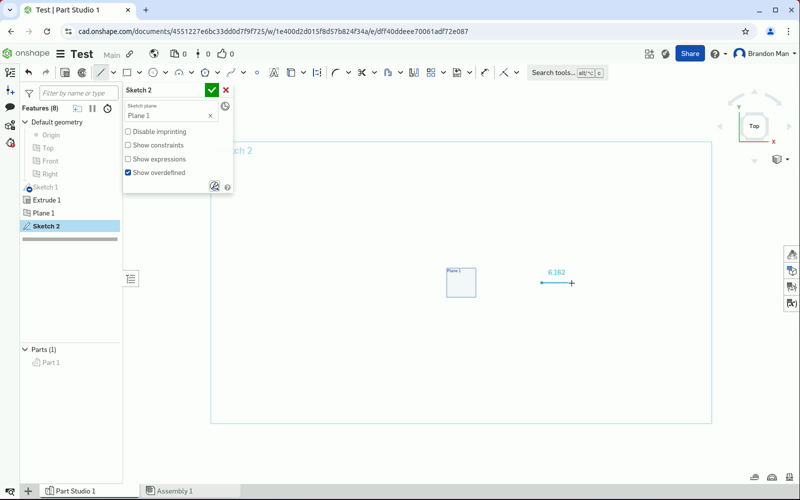
mouse_move(574, 282)
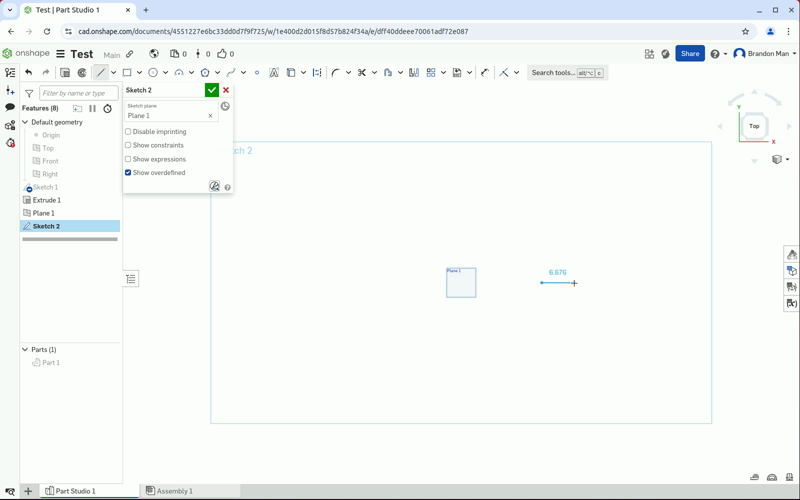
click(574, 282)
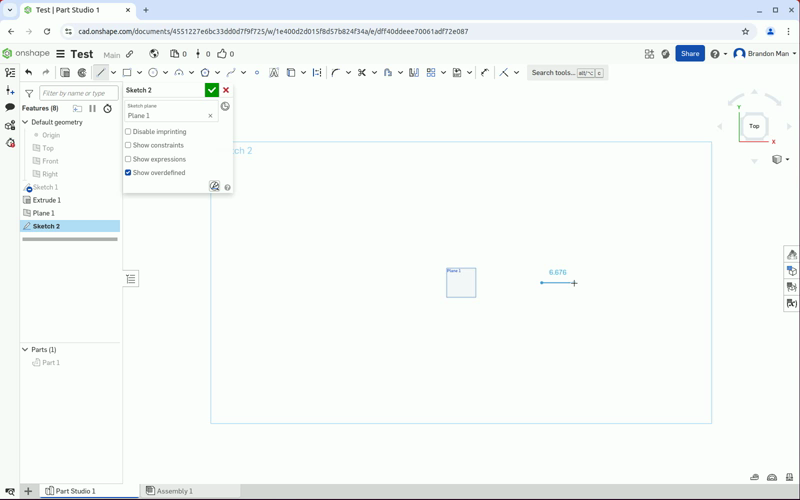
key_up(shift)
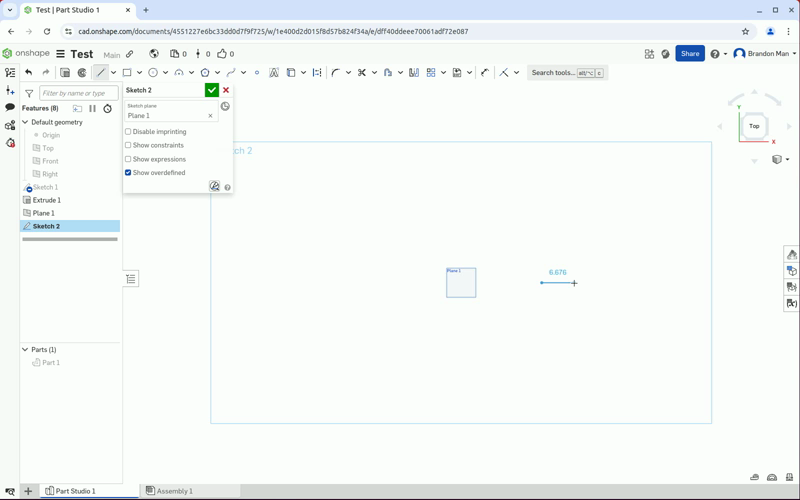
key_down(shift)
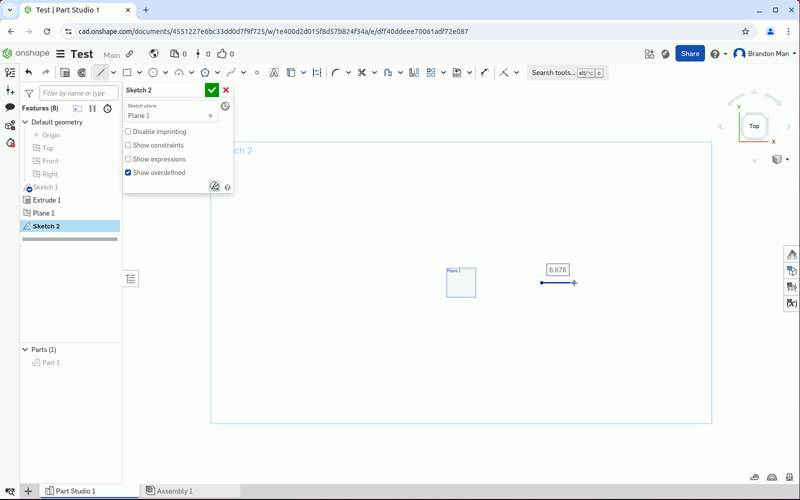
mouse_move(589, 282)
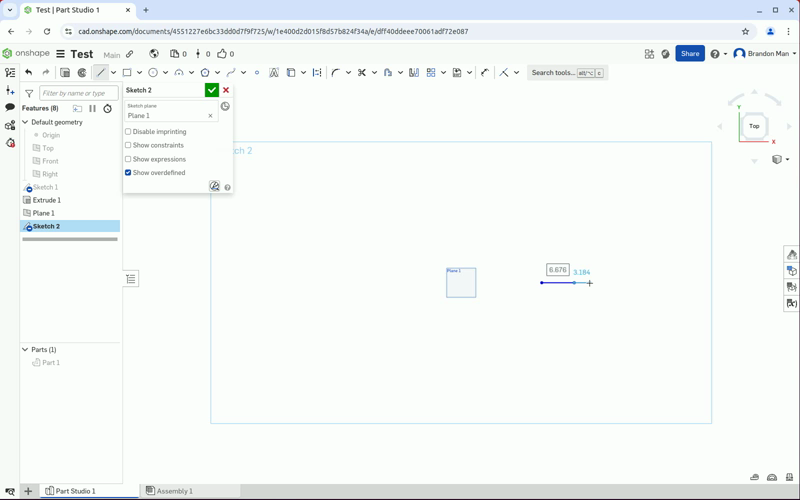
mouse_move(574, 250)
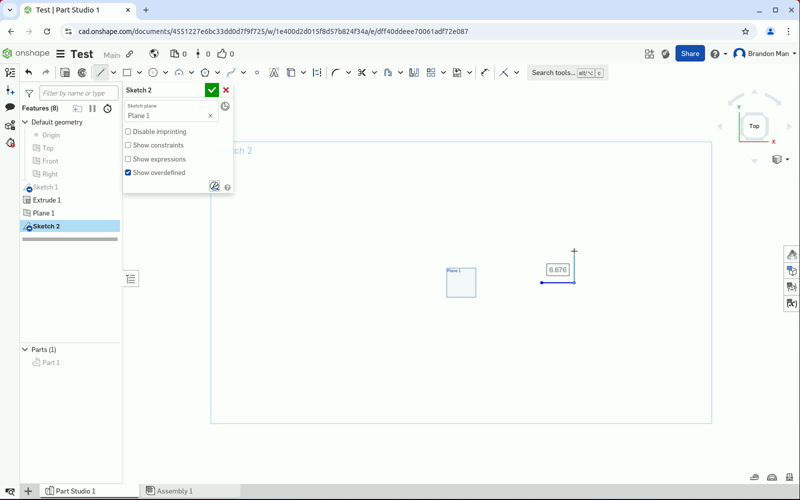
click(574, 250)
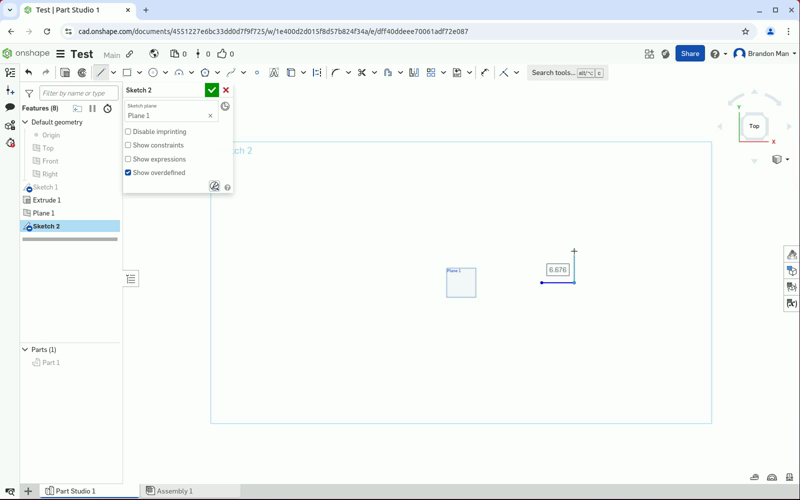
key_up(shift)
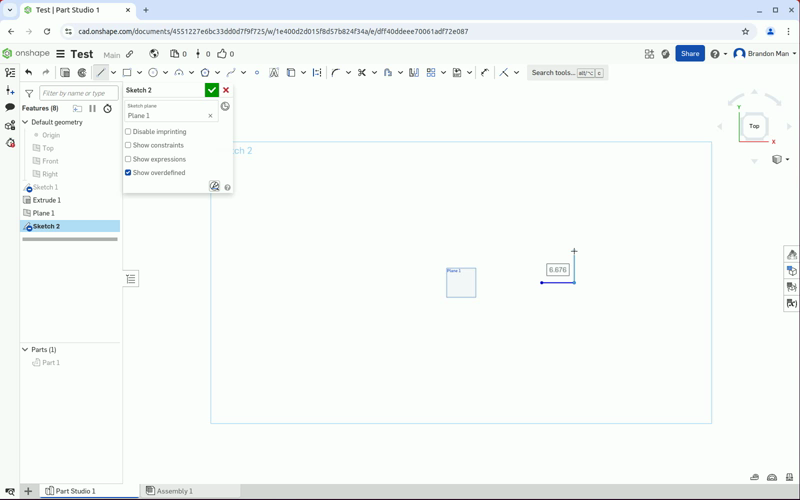
mouse_move(589, 250)
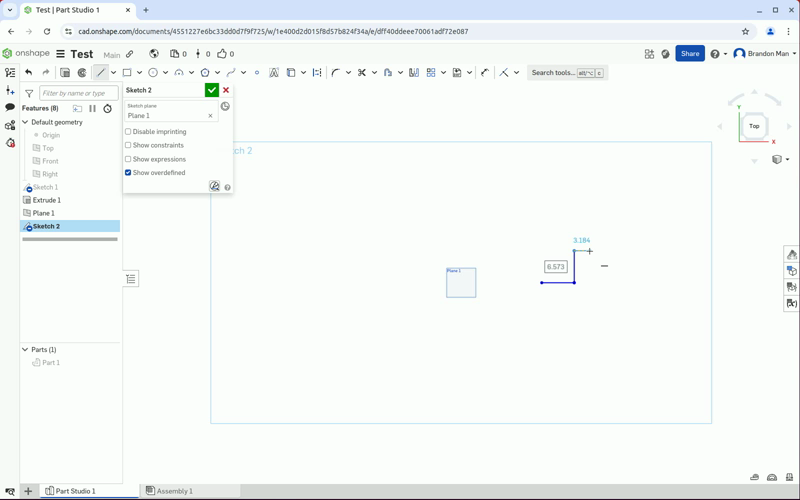
key_down(shift)
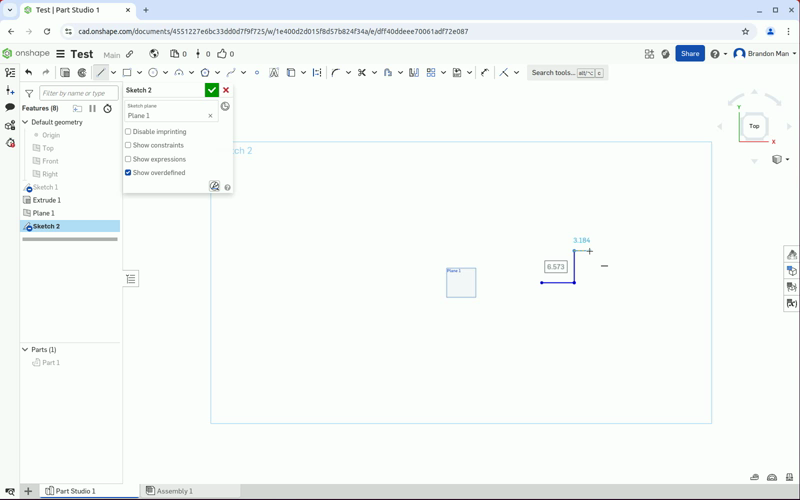
mouse_move(541, 282)
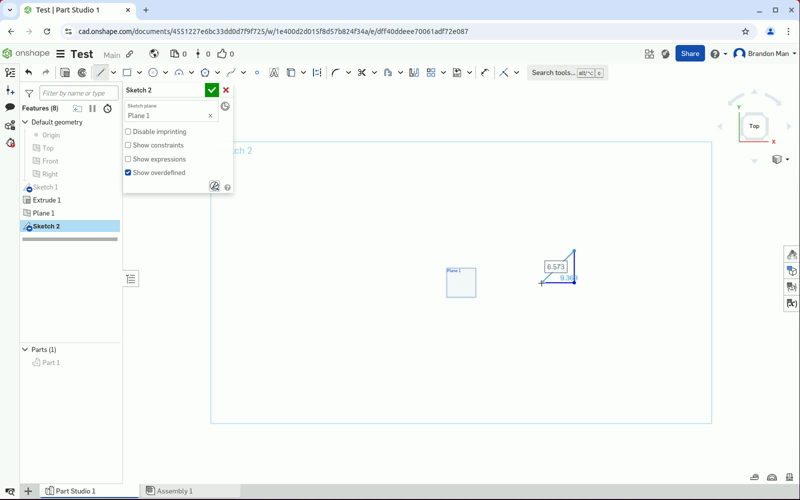
key_up(shift)
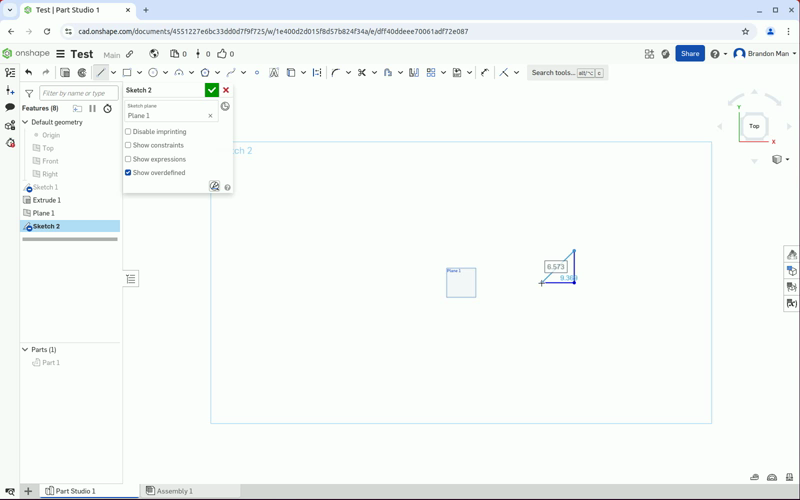
click(541, 282)
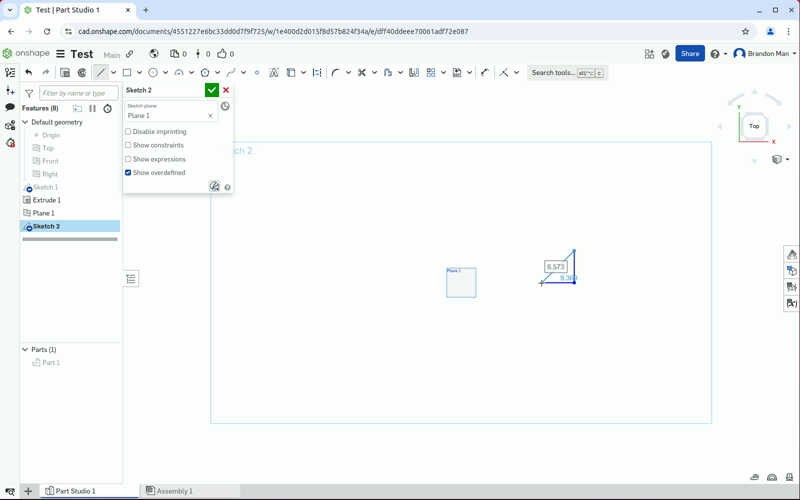
key(esc)
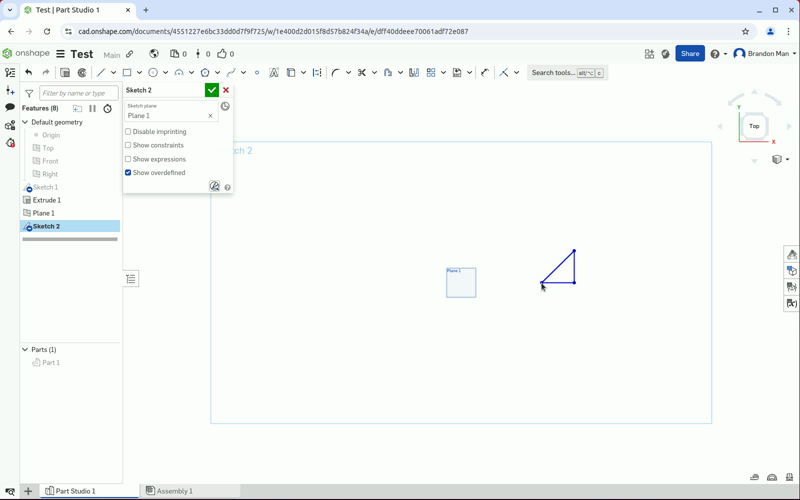
mouse_move(570, 262)
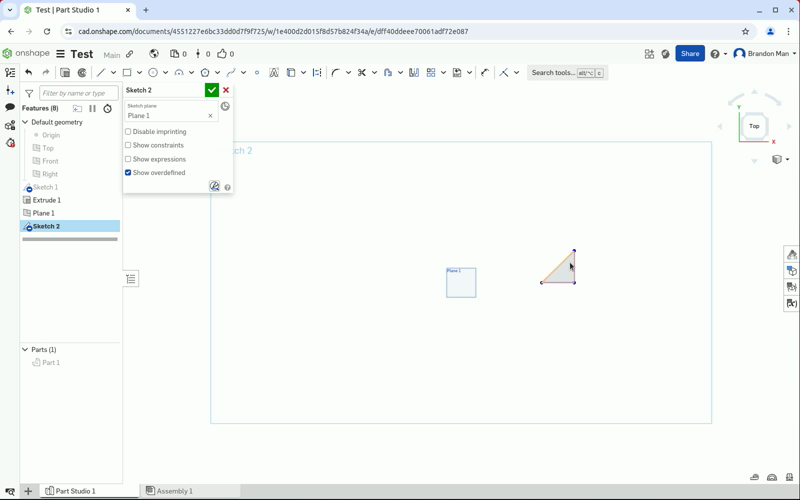
scroll(6)
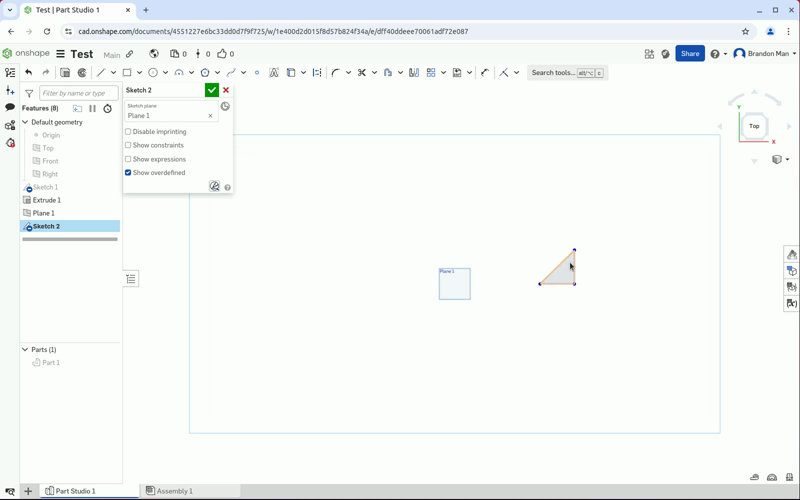
scroll(6)
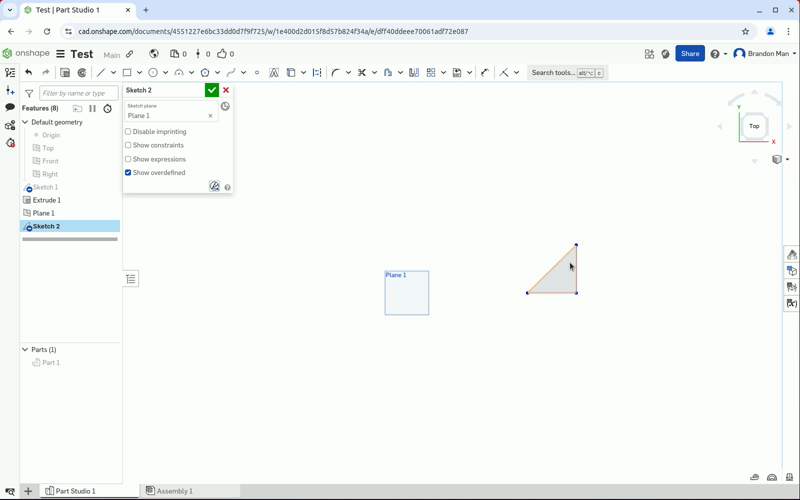
scroll(6)
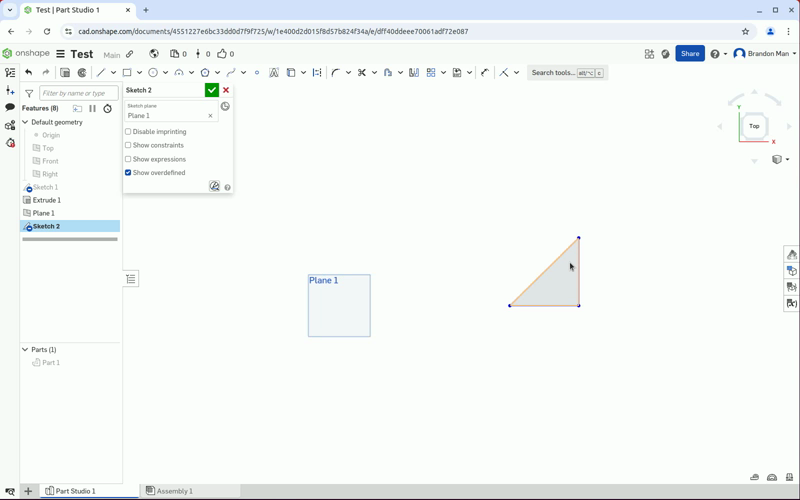
scroll(6)
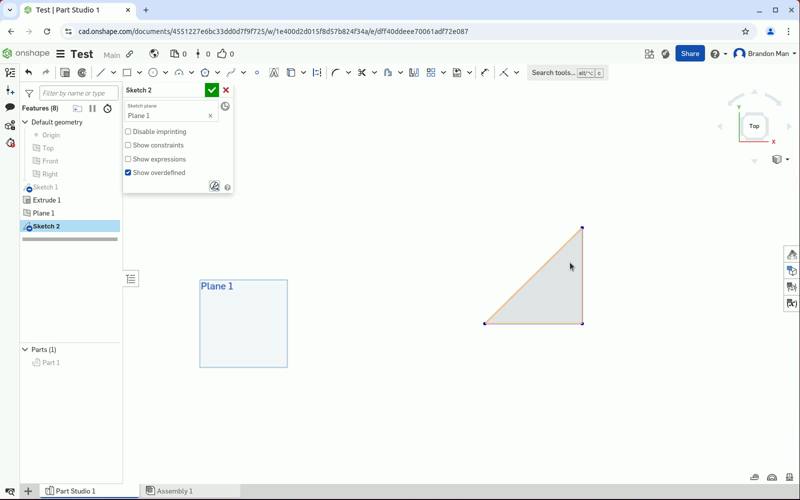
scroll(6)
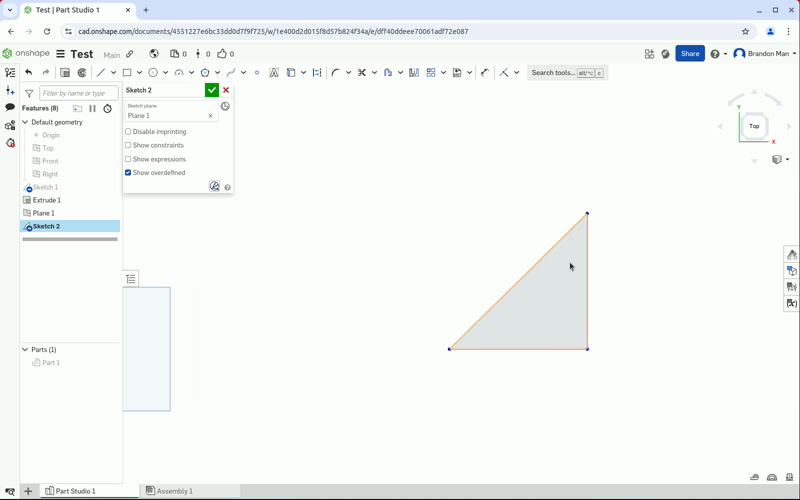
scroll(6)
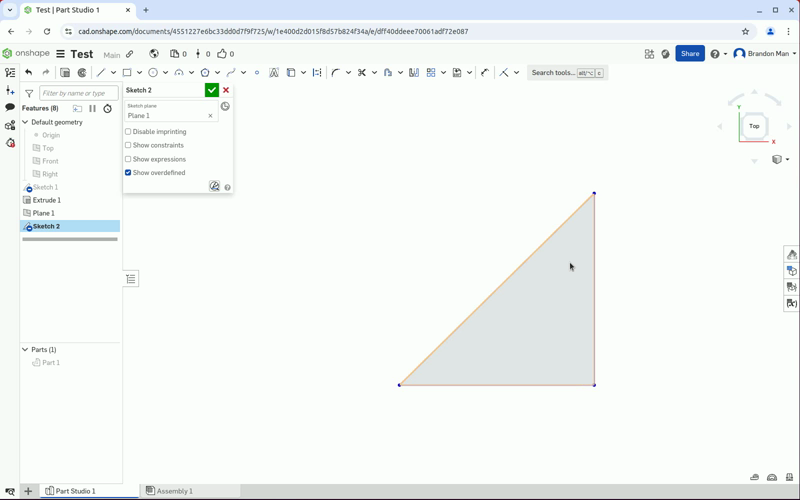
scroll(6)
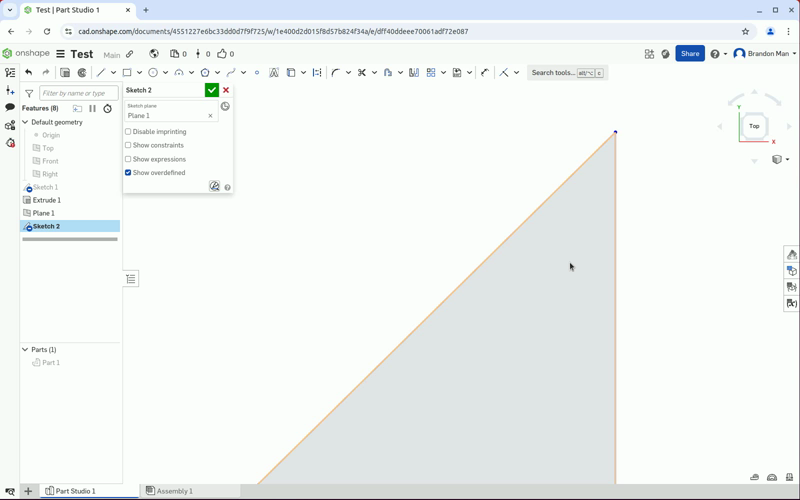
click(570, 262)
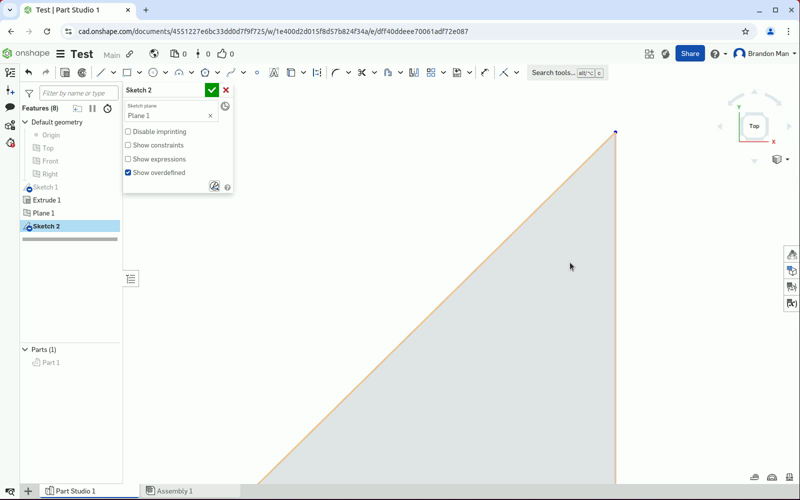
scroll(-6)
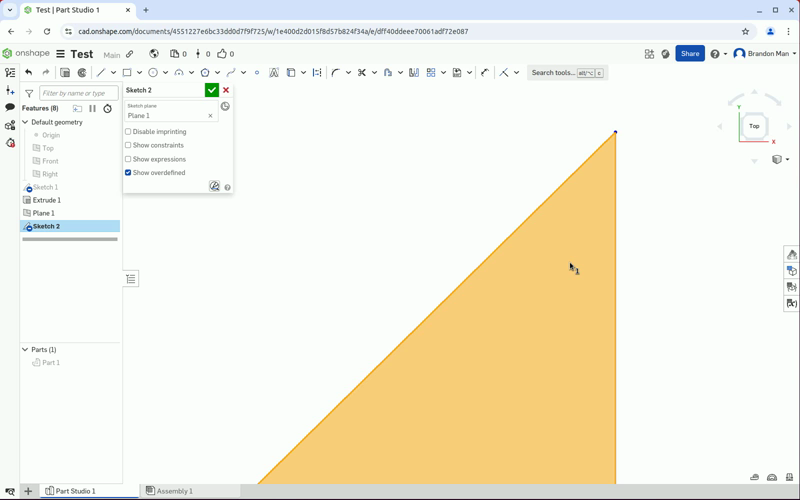
scroll(-6)
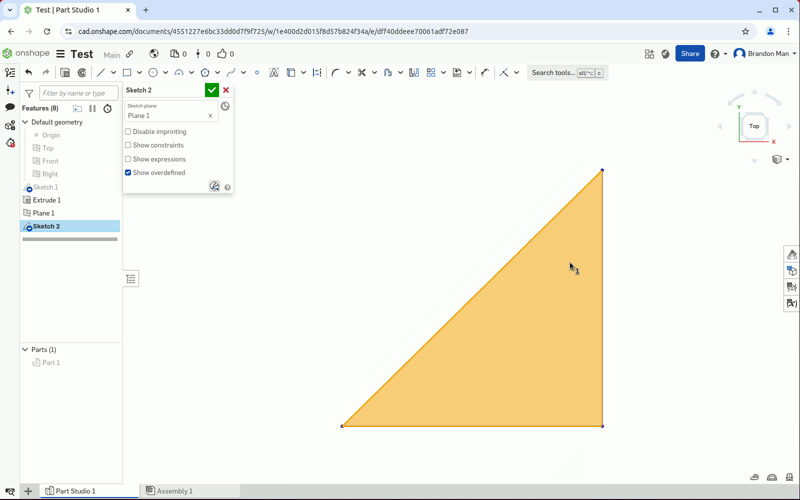
scroll(-6)
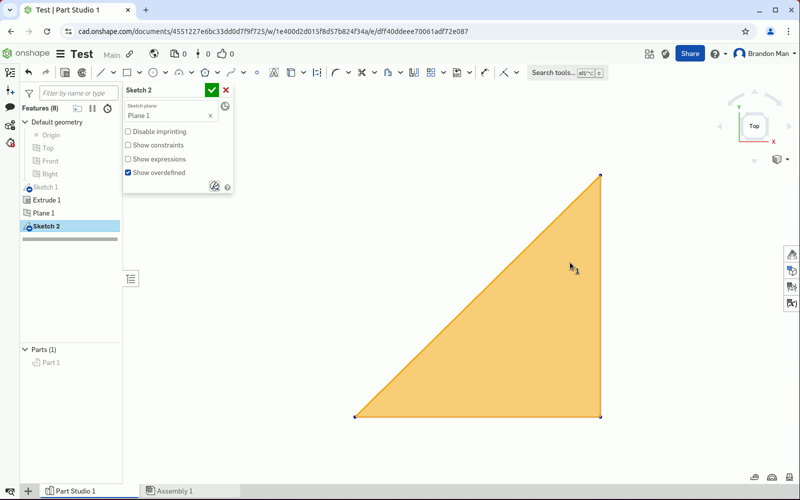
scroll(-6)
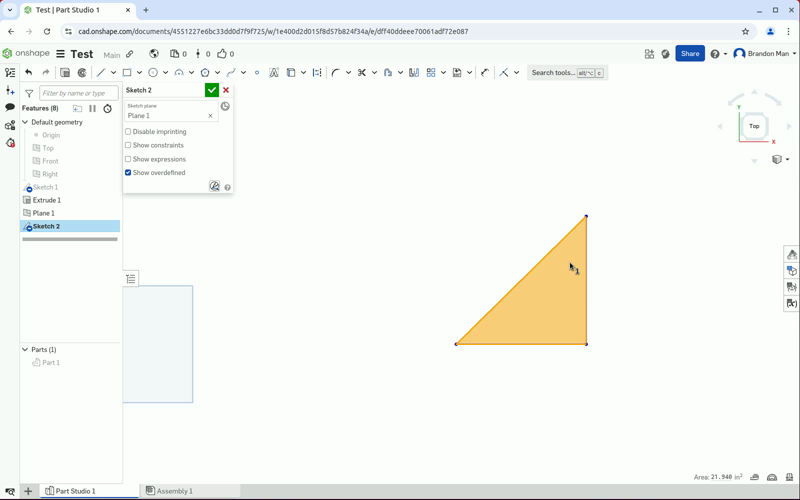
scroll(-6)
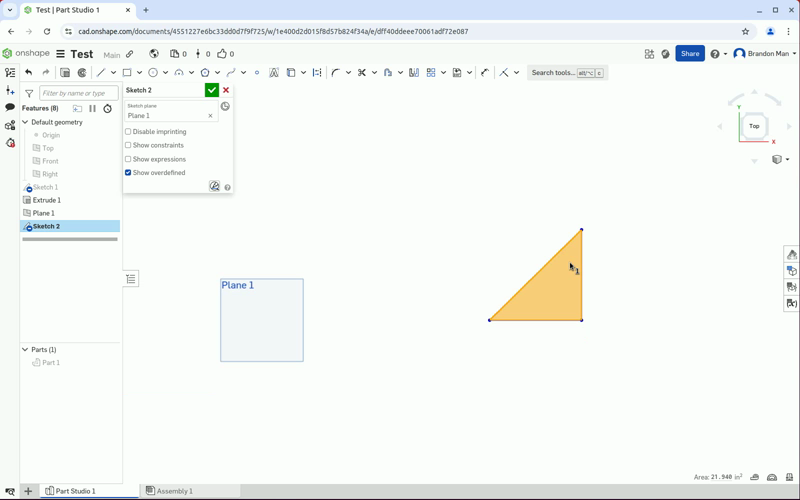
scroll(-6)
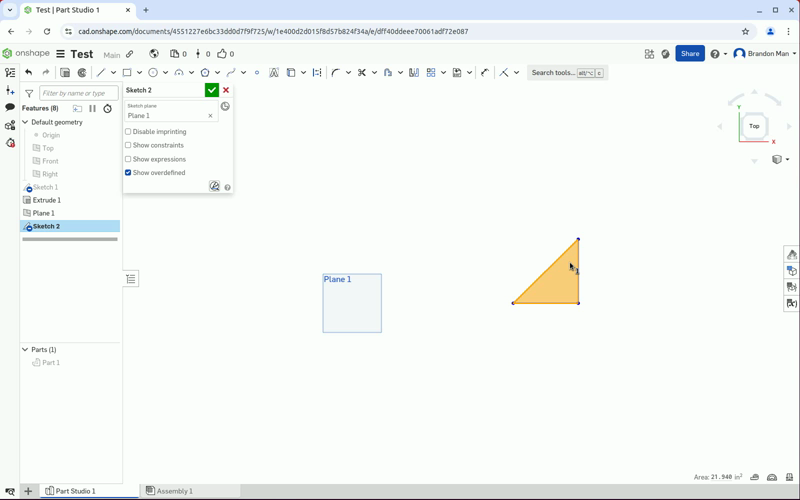
scroll(-6)
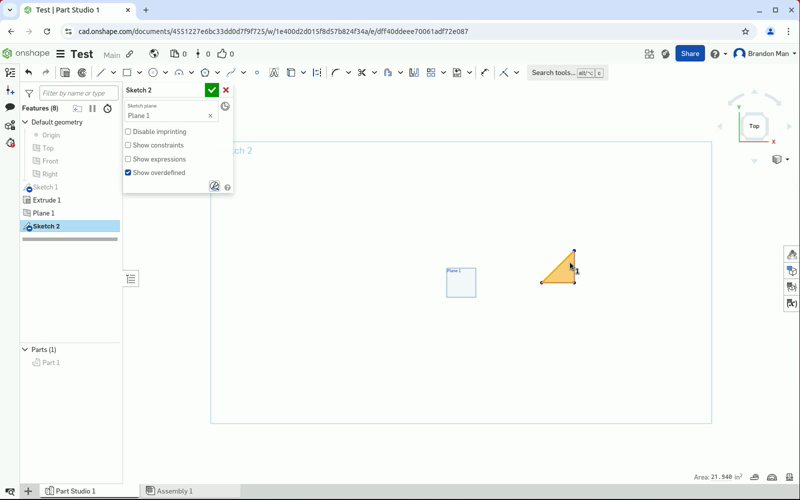
mouse_move(73, 352)
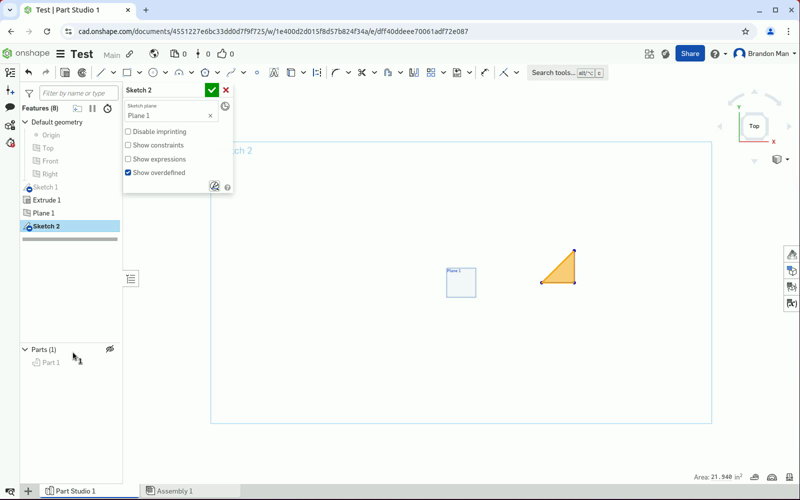
key(shift+y)
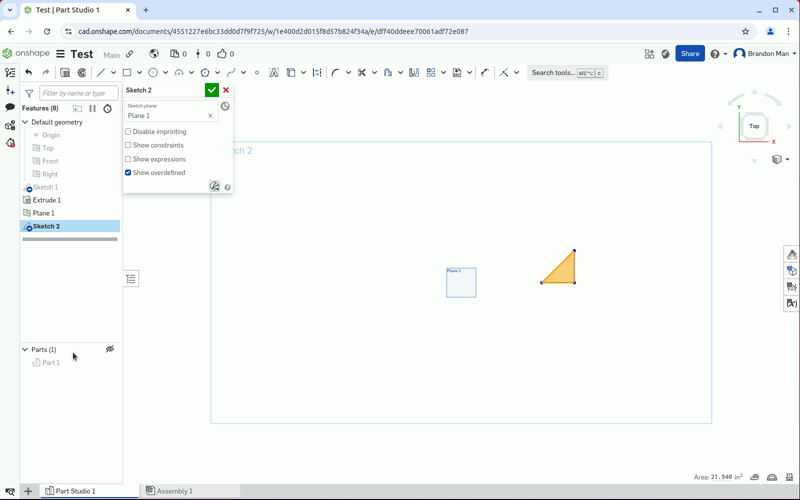
key(shift+e)
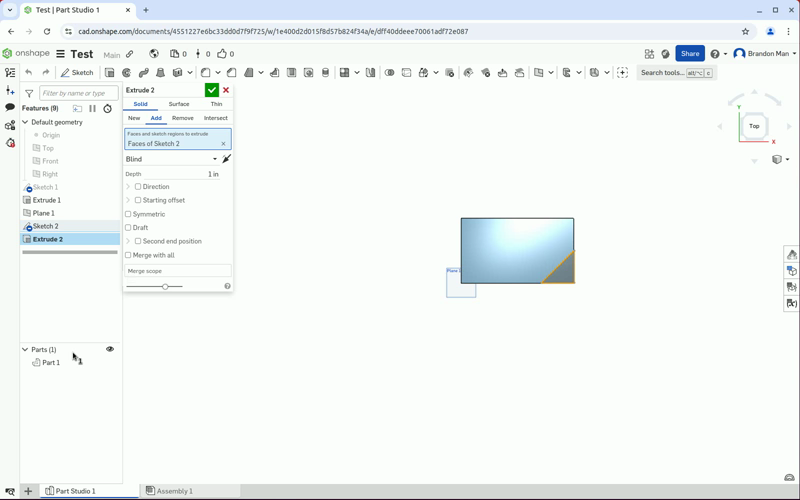
mouse_move(143, 106)
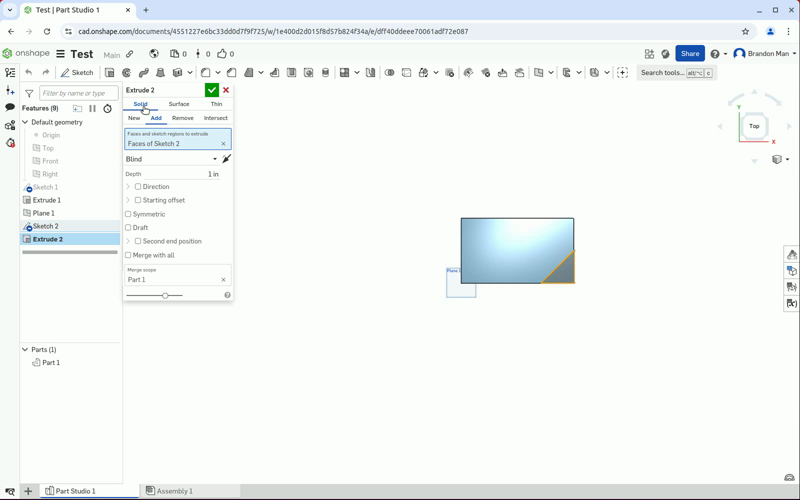
click(143, 106)
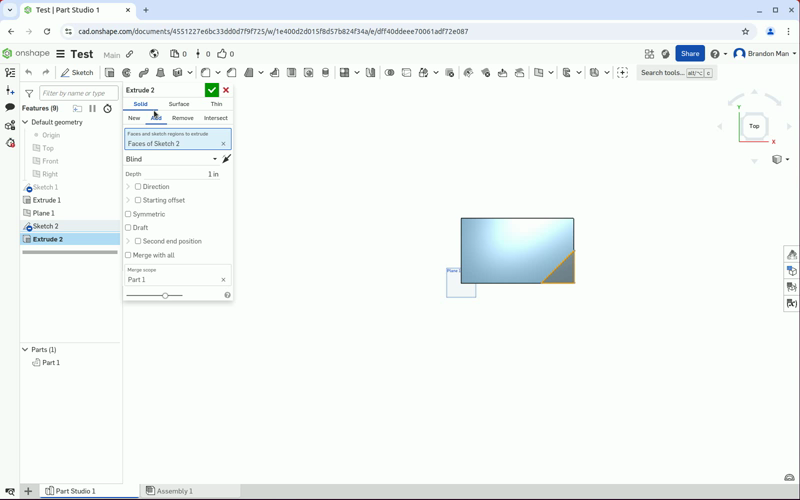
mouse_move(186, 120)
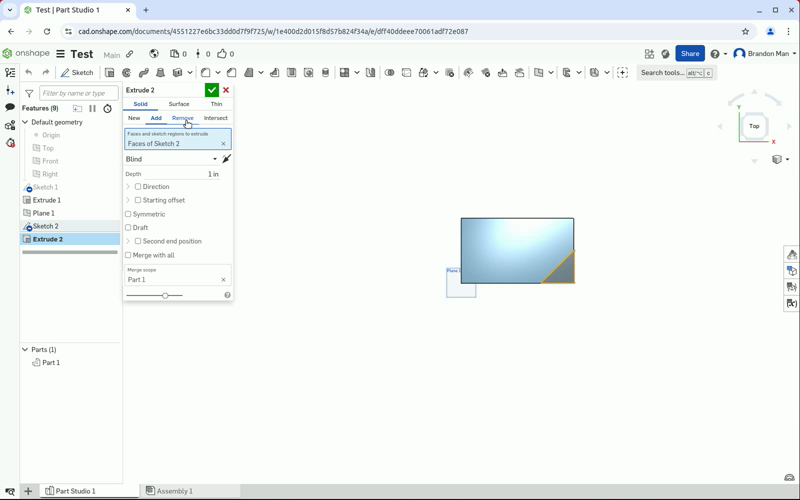
click(186, 120)
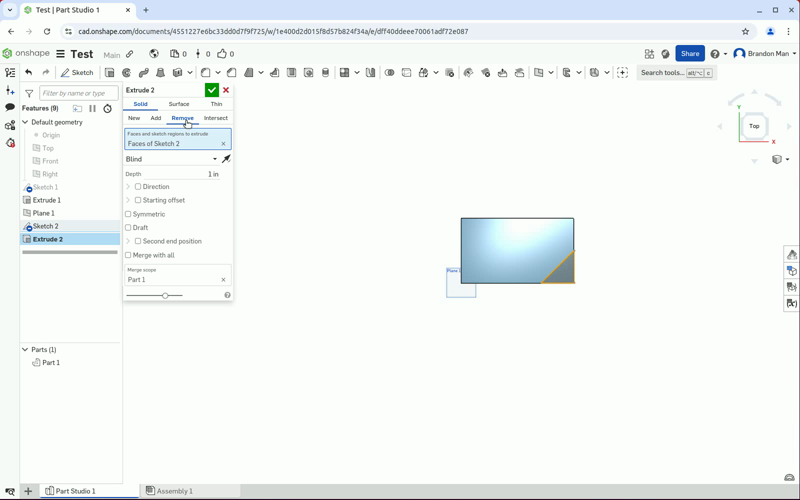
key(tab, 4)
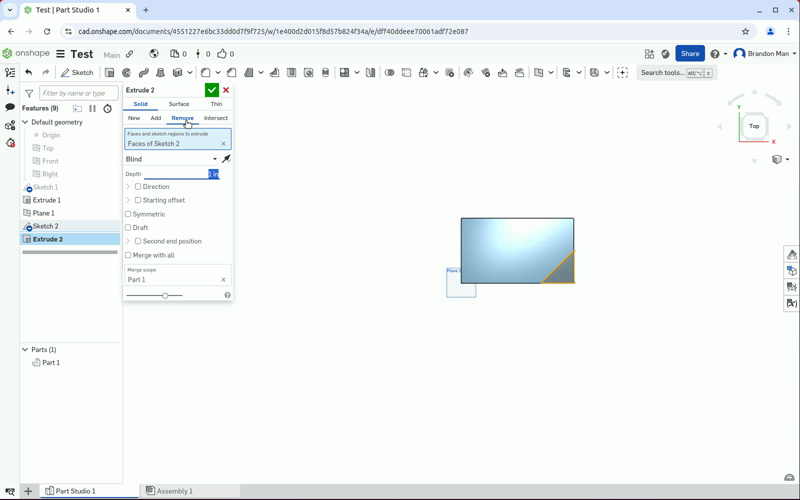
text(3.37)
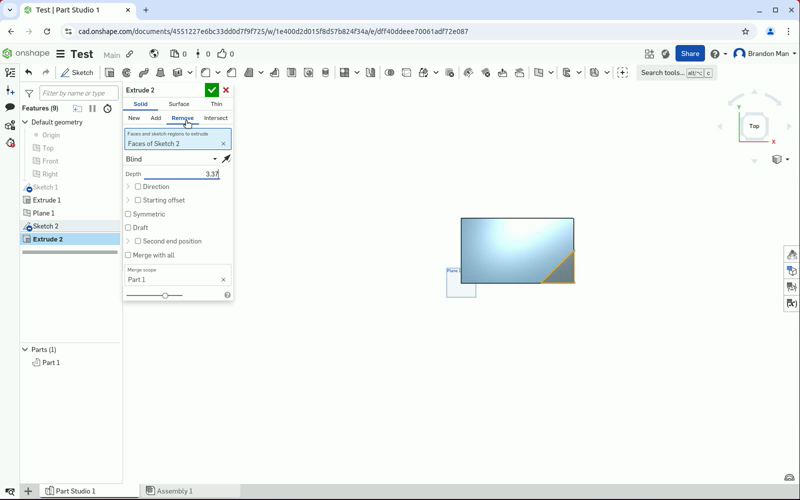
key(tab, 6)
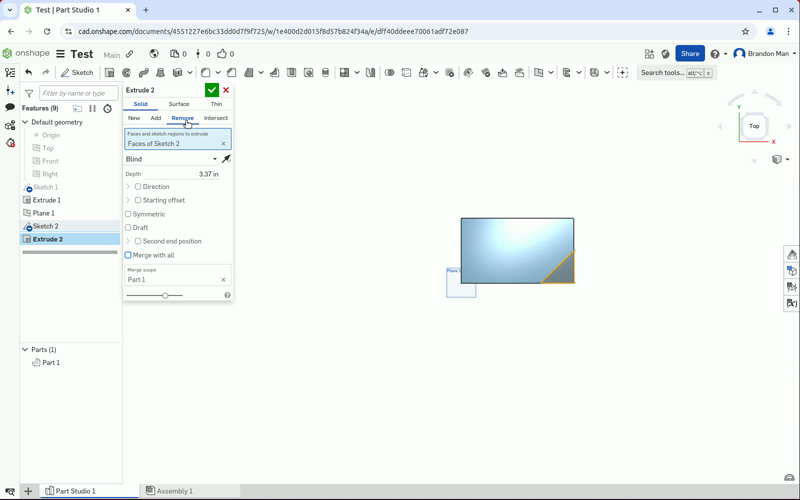
key(space)
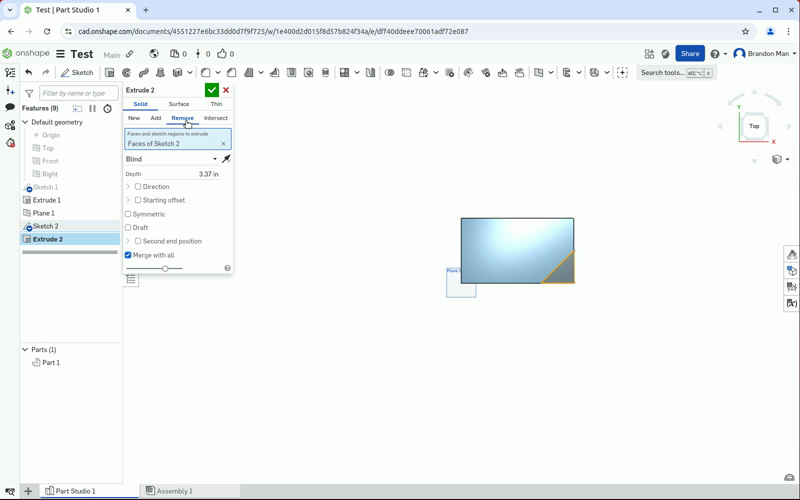
key(enter)
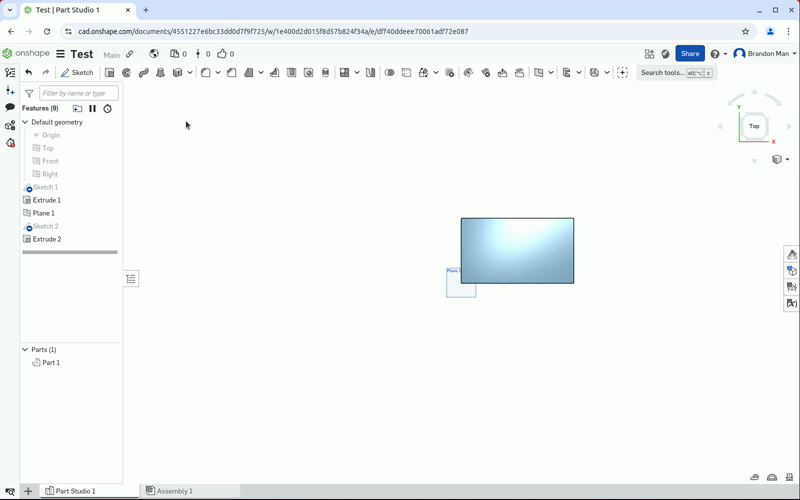
key(shift+h)
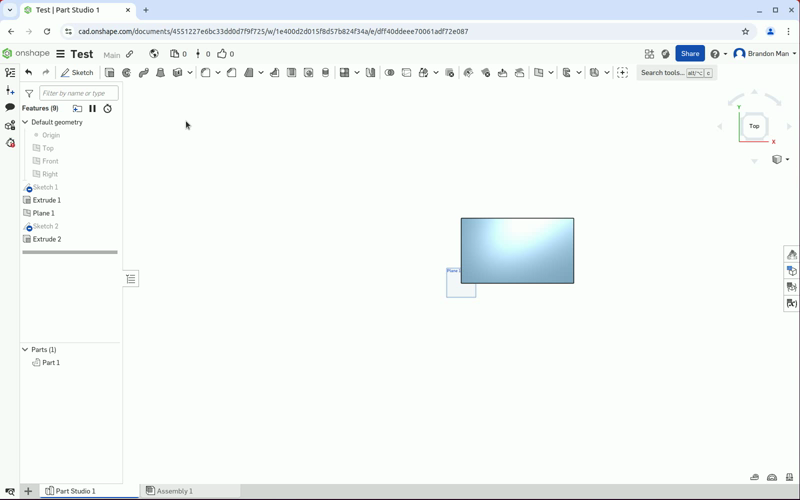
key(shift+h)
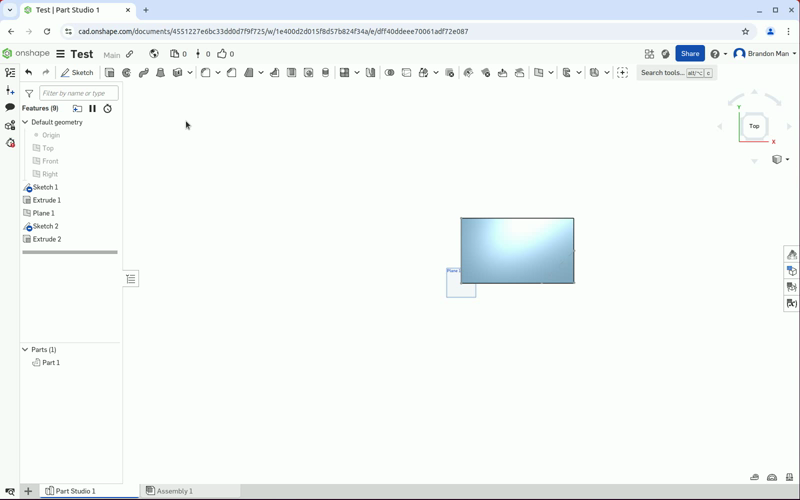
key(shift+7)
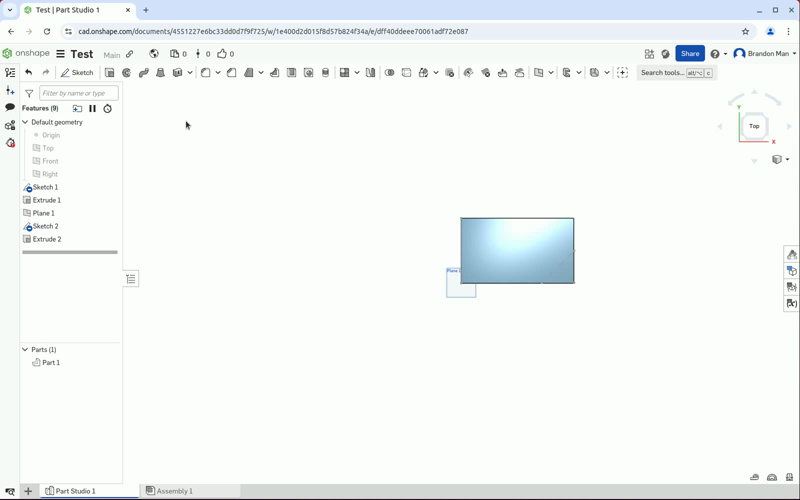
key(up, 3)
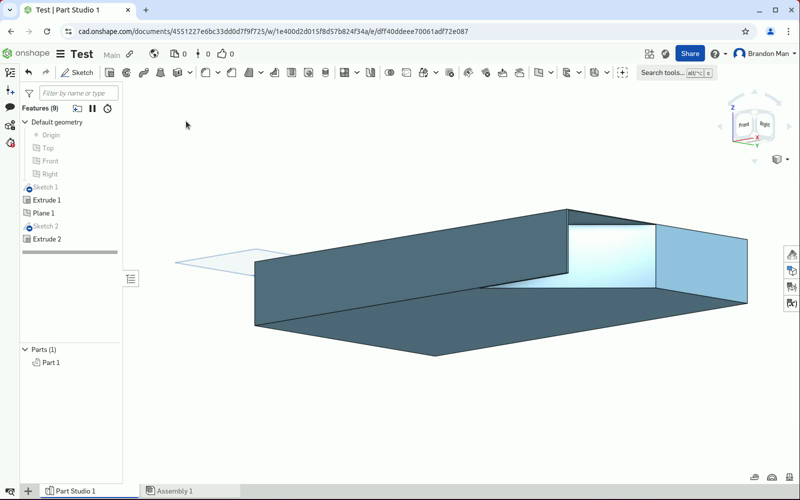
key(left, 3)
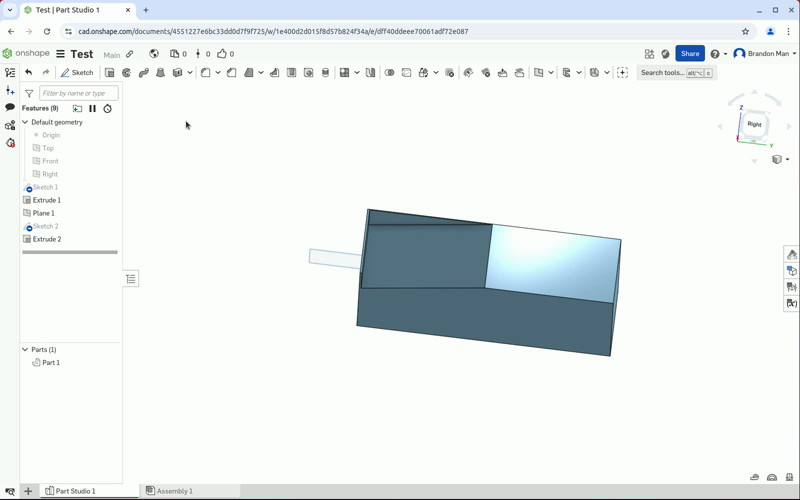
key(right, 3)
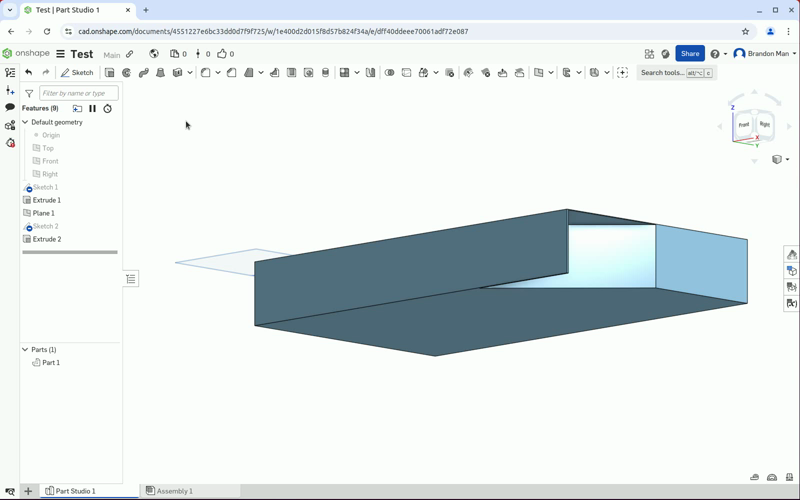
key(down, 3)
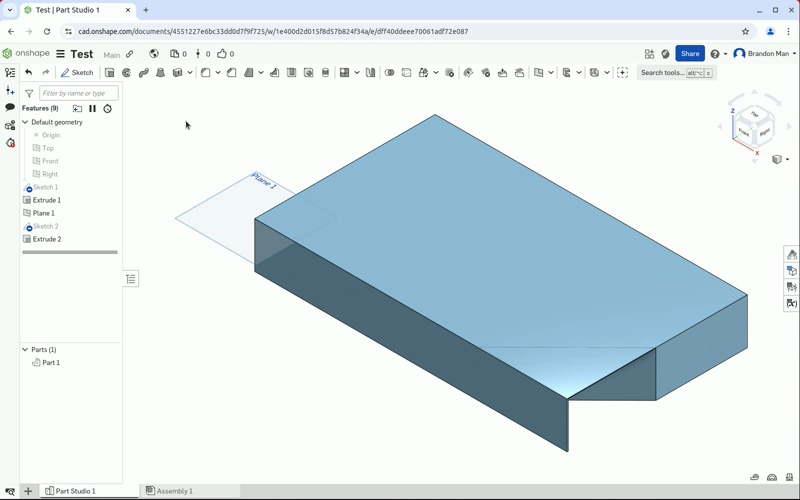
mouse_move(73, 189)
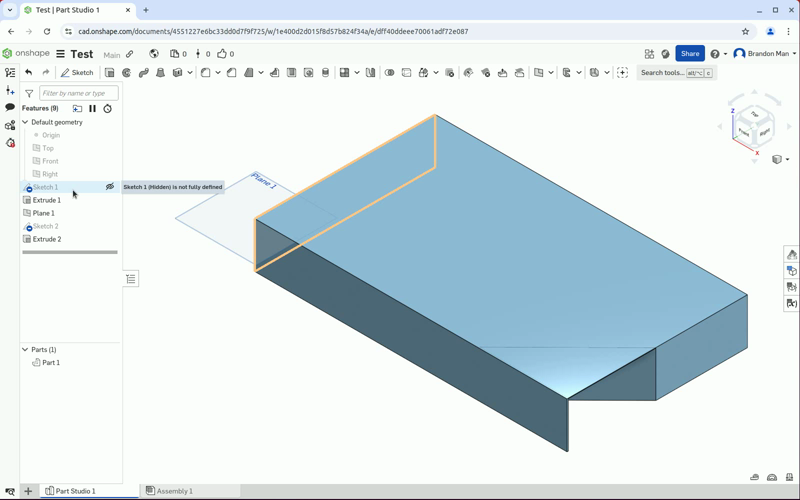
click(73, 189)